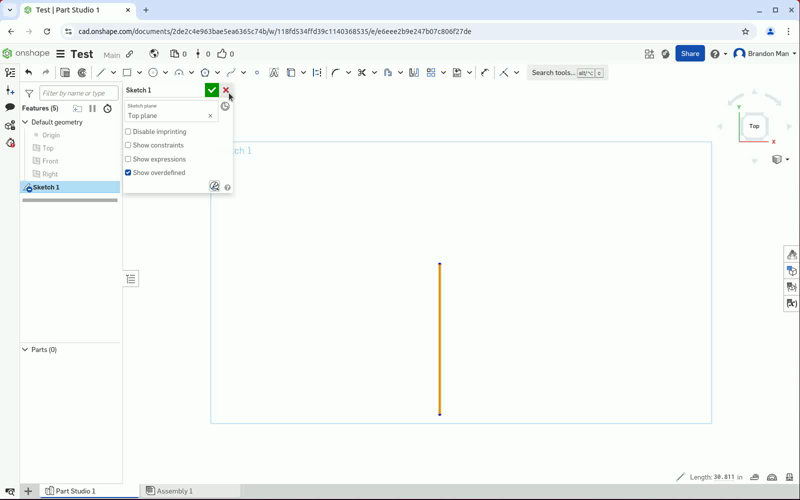
key(shift+h)
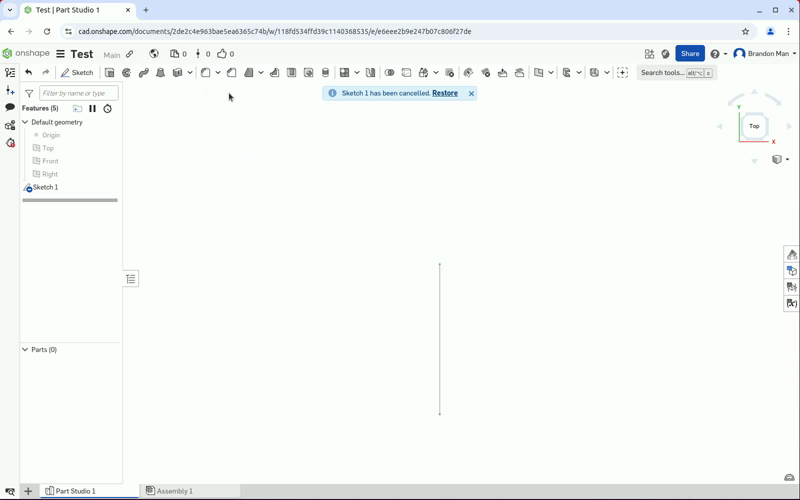
key(shift+s)
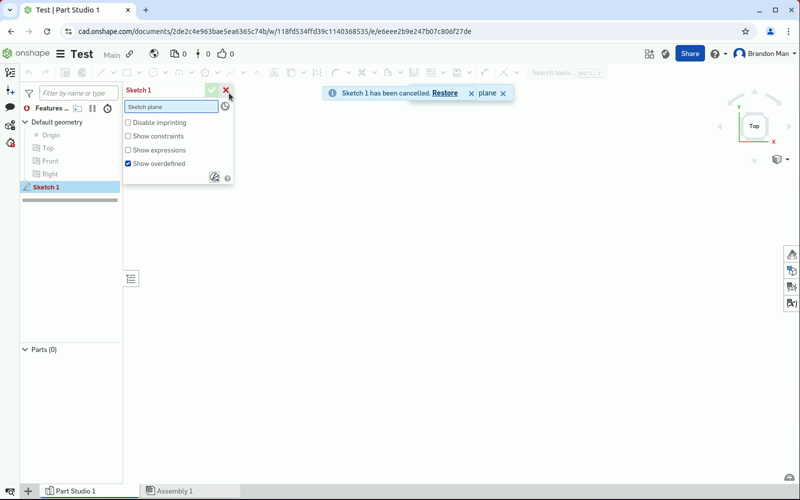
mouse_move(73, 150)
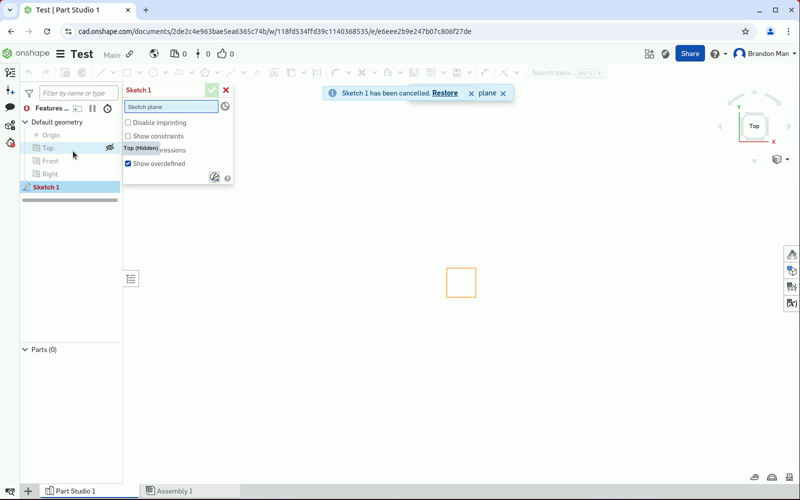
click(73, 150)
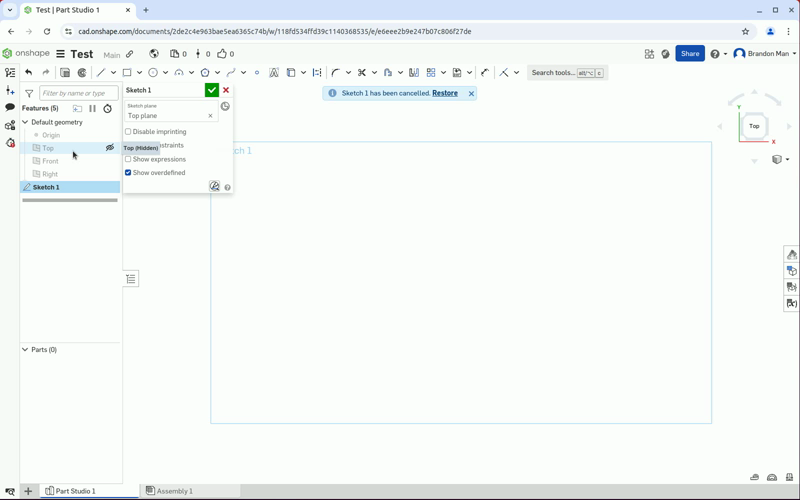
mouse_move(73, 352)
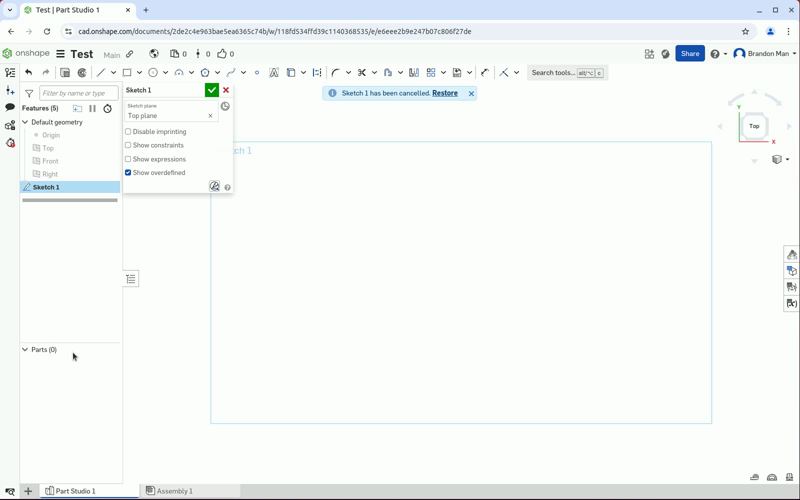
key(y)
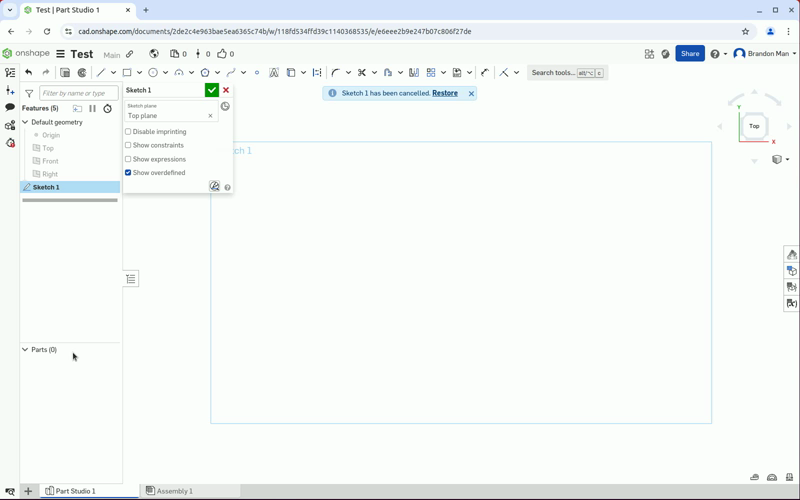
key(l)
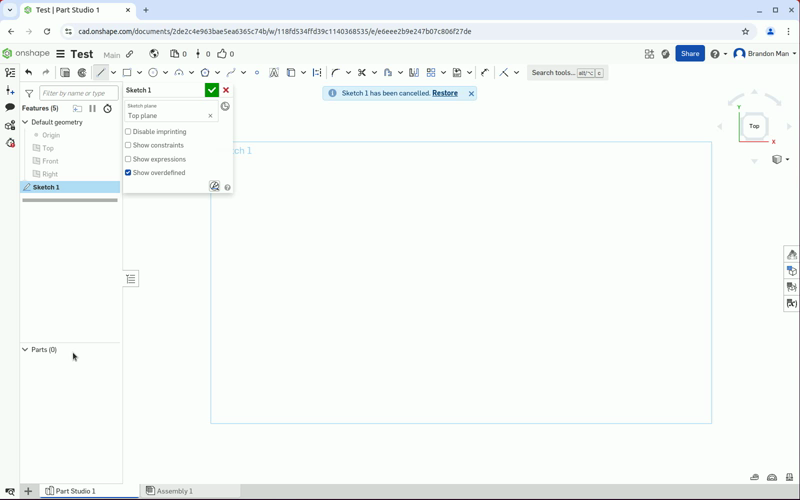
key_down(shift)
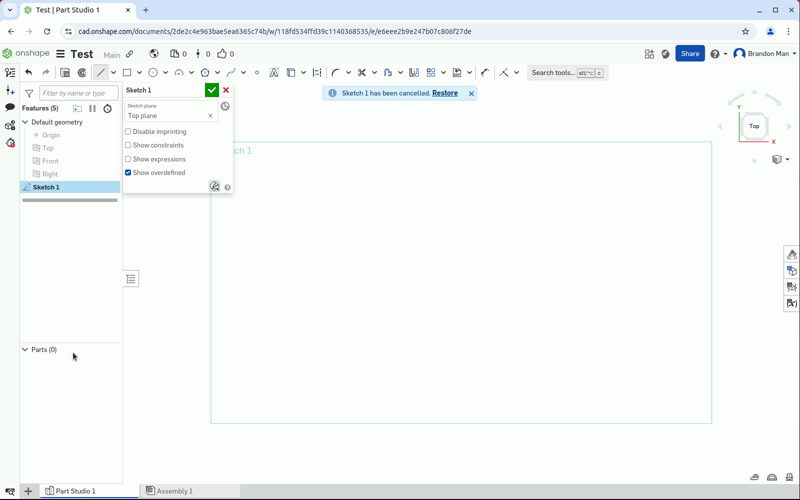
mouse_move(378, 365)
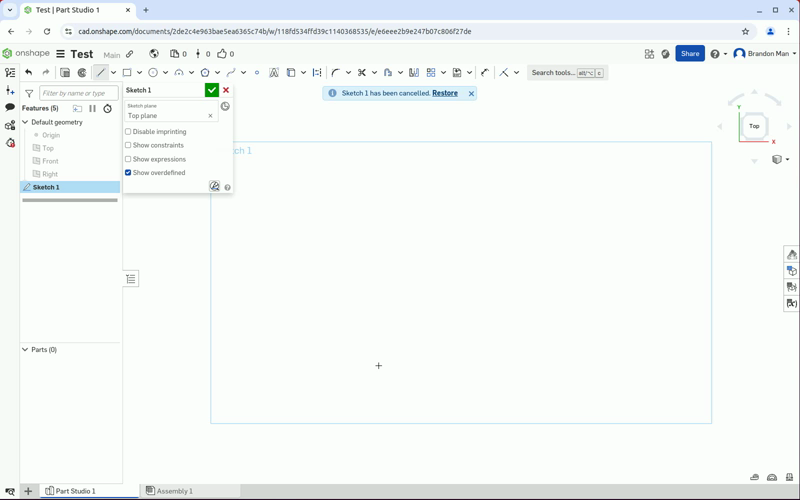
click(378, 365)
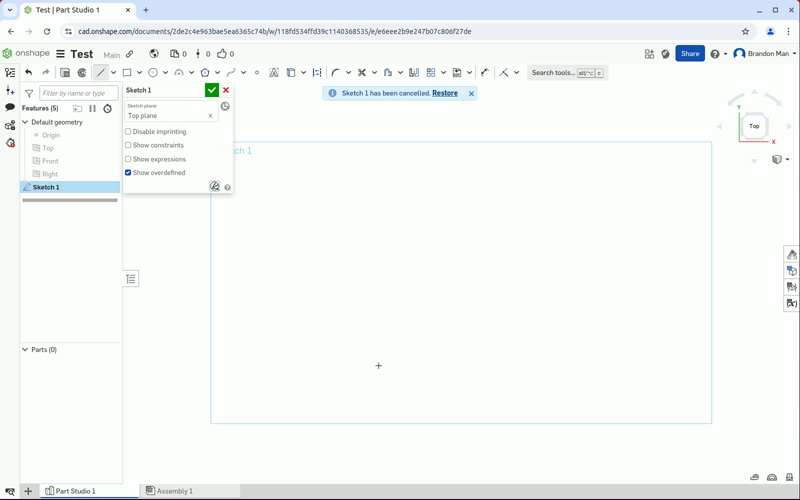
key_up(shift)
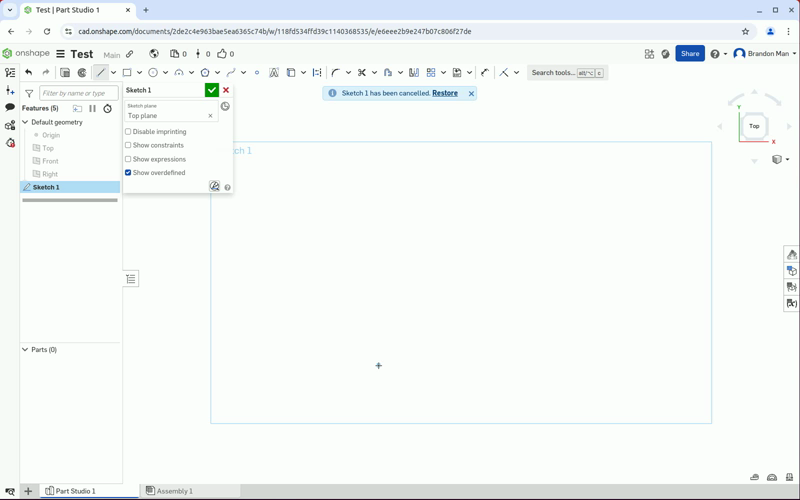
key_down(shift)
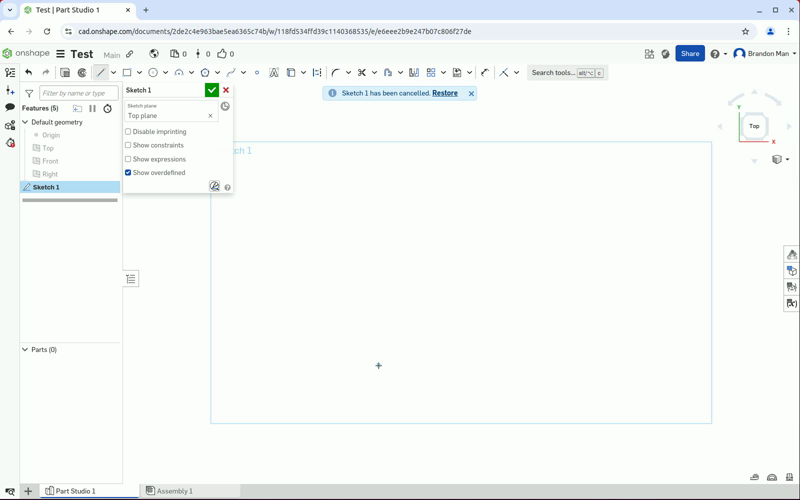
mouse_move(542, 365)
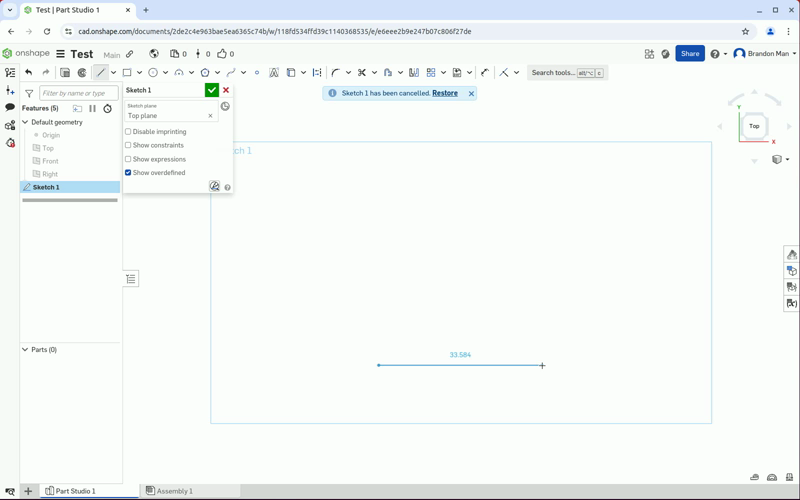
click(542, 365)
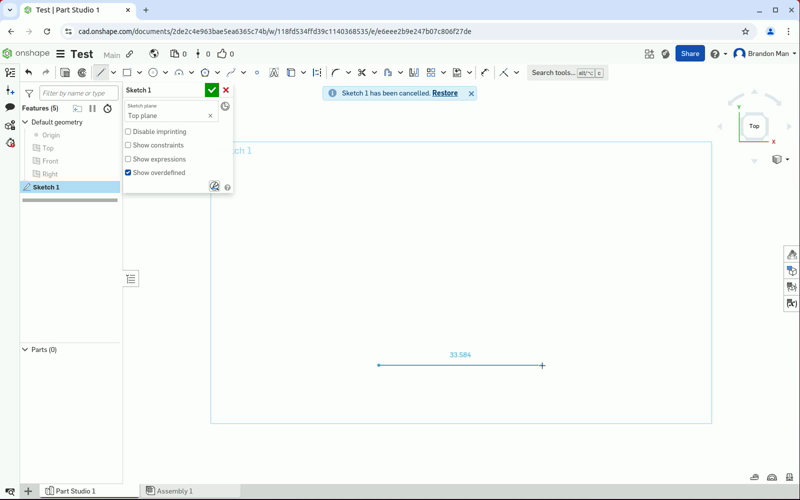
key_up(shift)
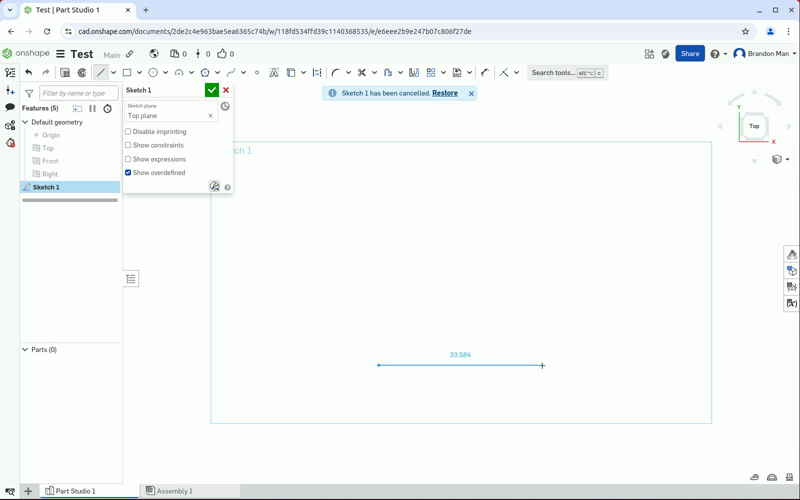
key_down(shift)
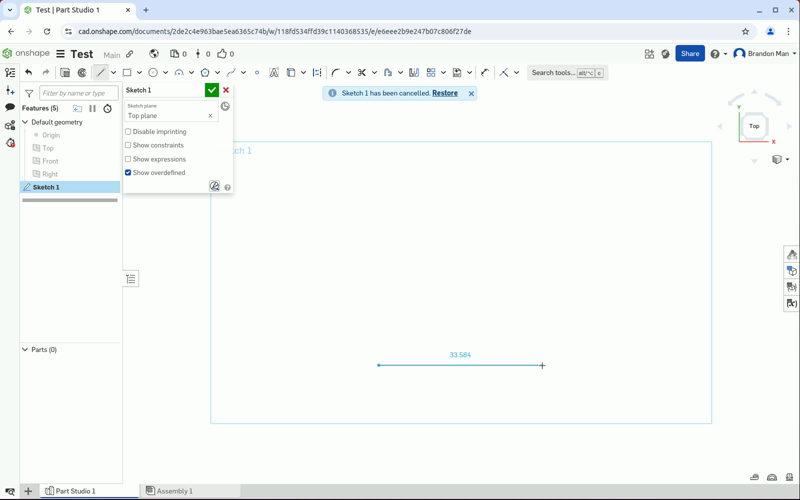
mouse_move(542, 201)
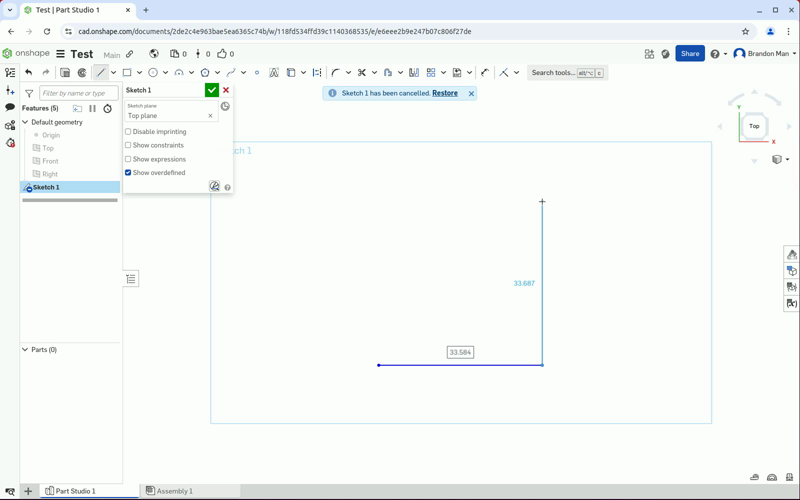
click(542, 201)
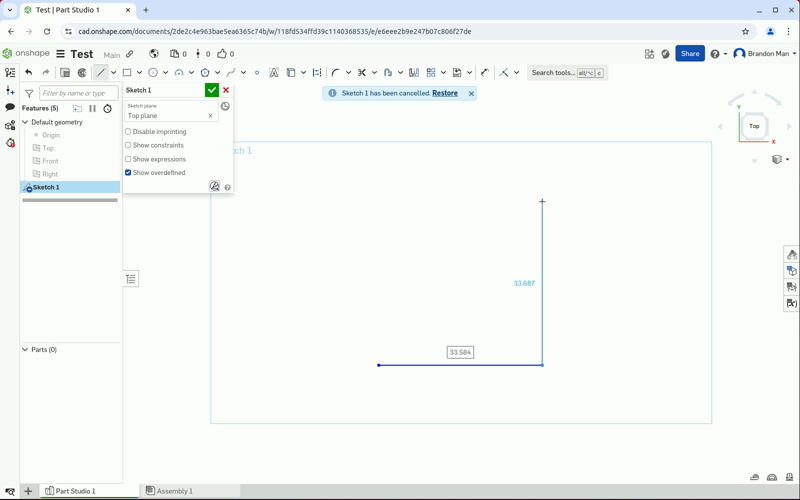
key_up(shift)
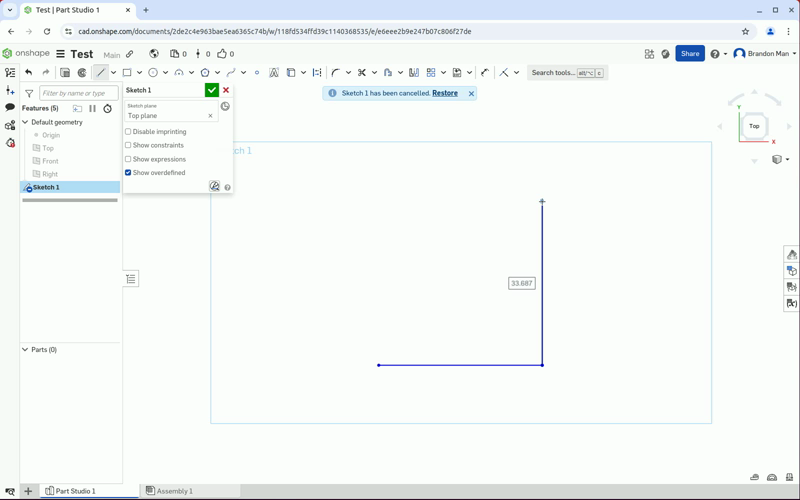
key_down(shift)
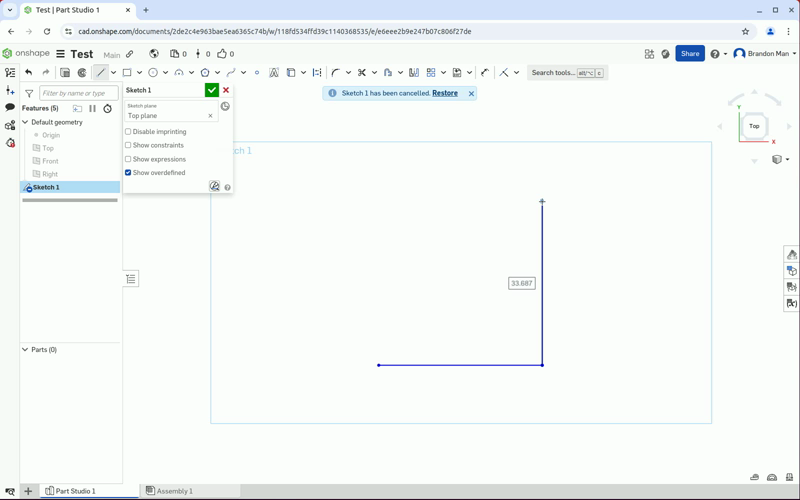
mouse_move(378, 201)
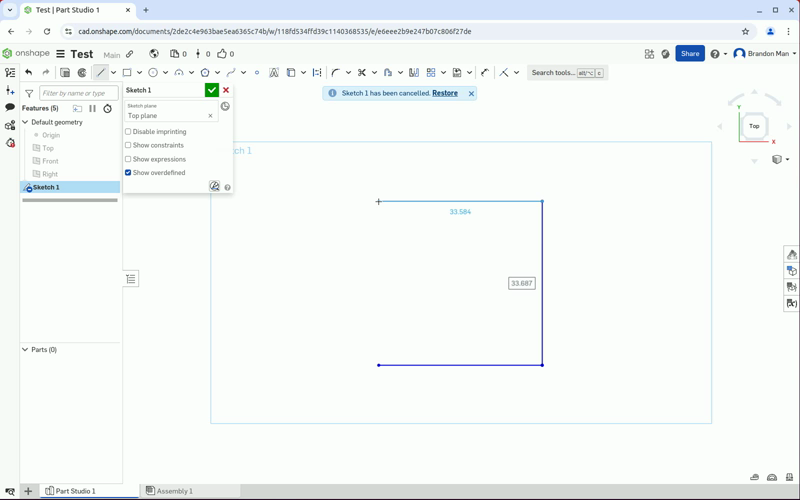
click(378, 201)
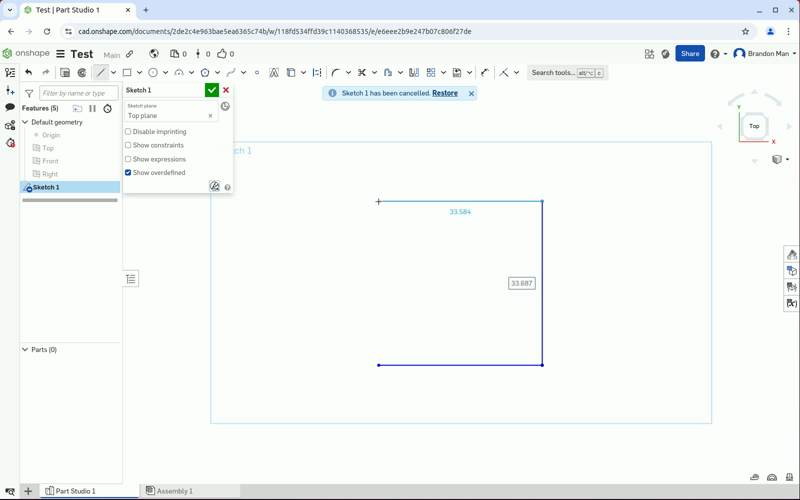
key_up(shift)
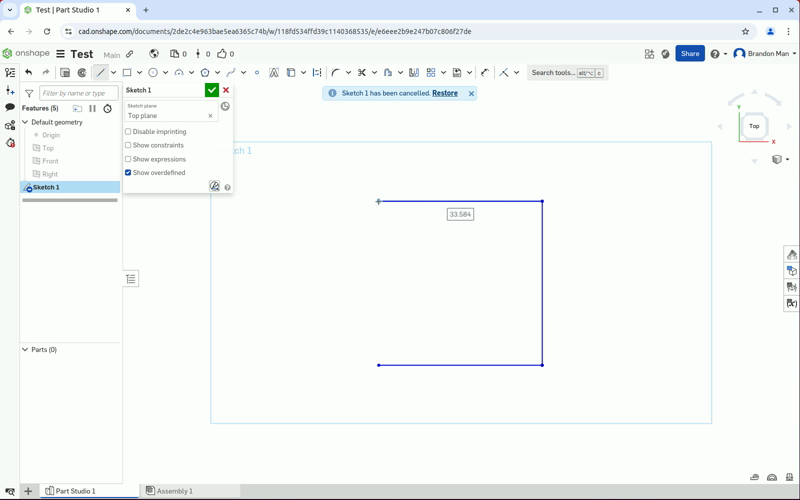
key_down(shift)
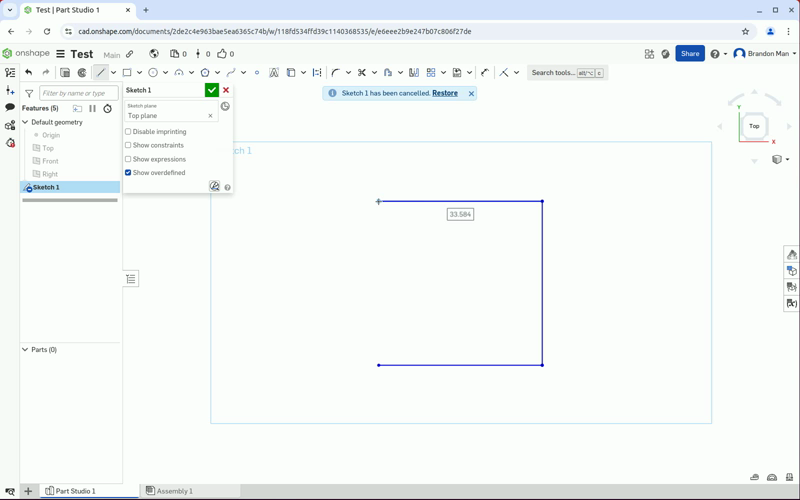
mouse_move(378, 365)
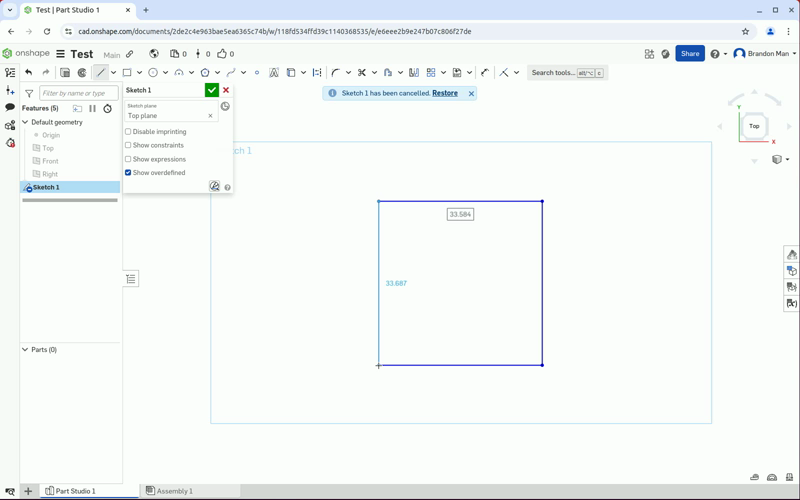
key_up(shift)
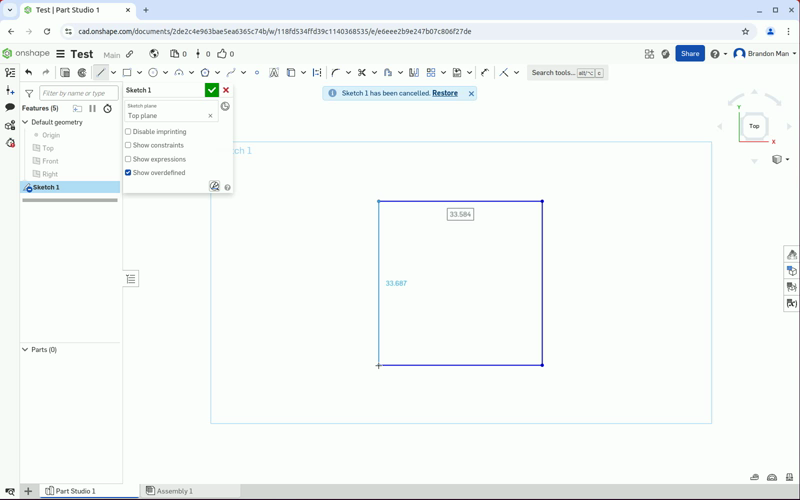
click(378, 365)
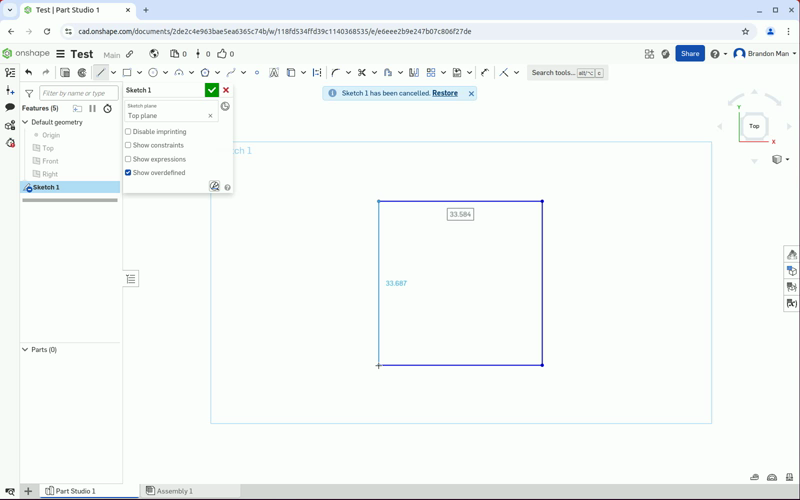
key(esc)
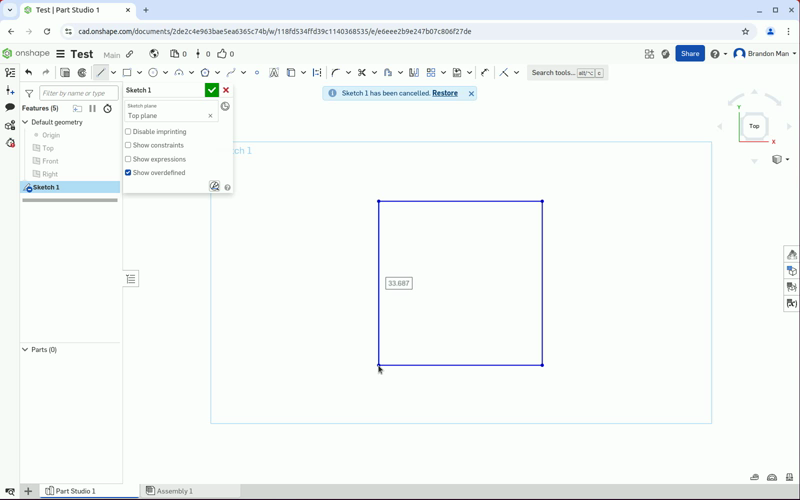
mouse_move(489, 307)
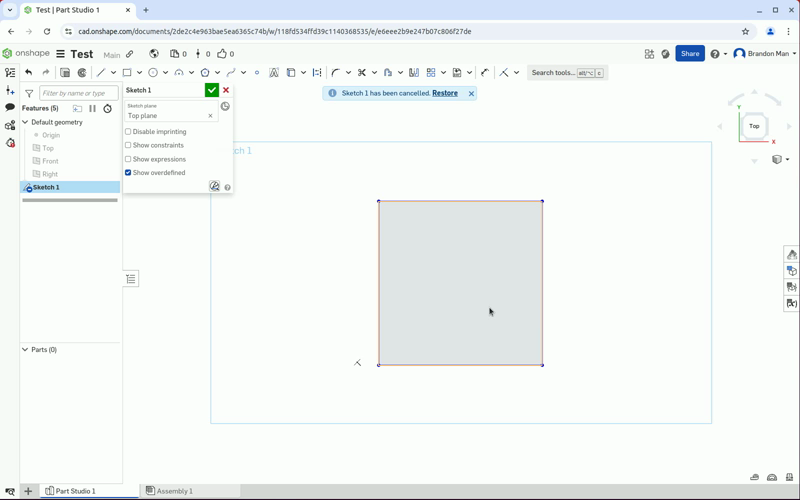
click(489, 307)
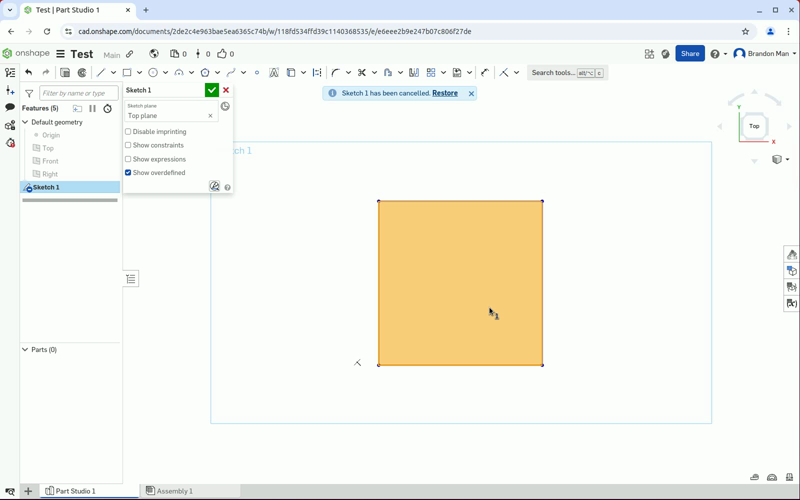
mouse_move(73, 352)
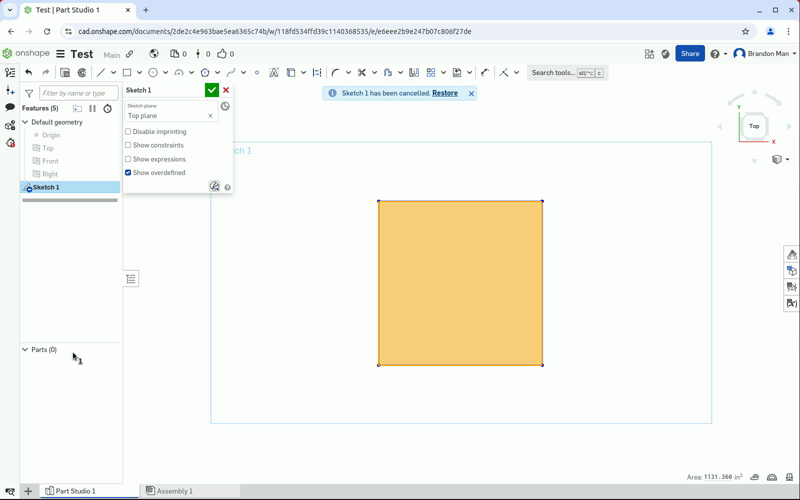
key(shift+y)
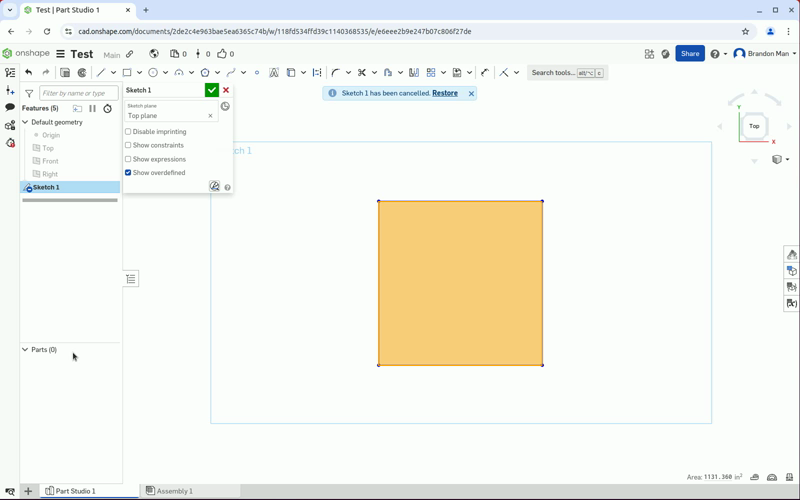
key(shift+e)
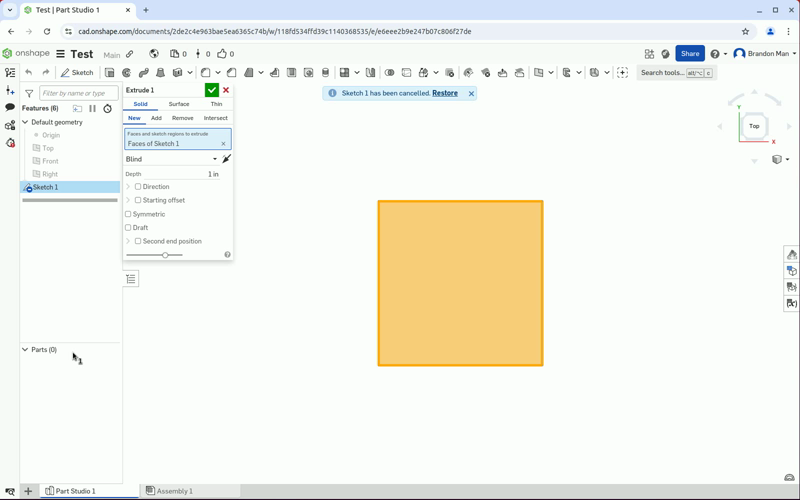
mouse_move(143, 106)
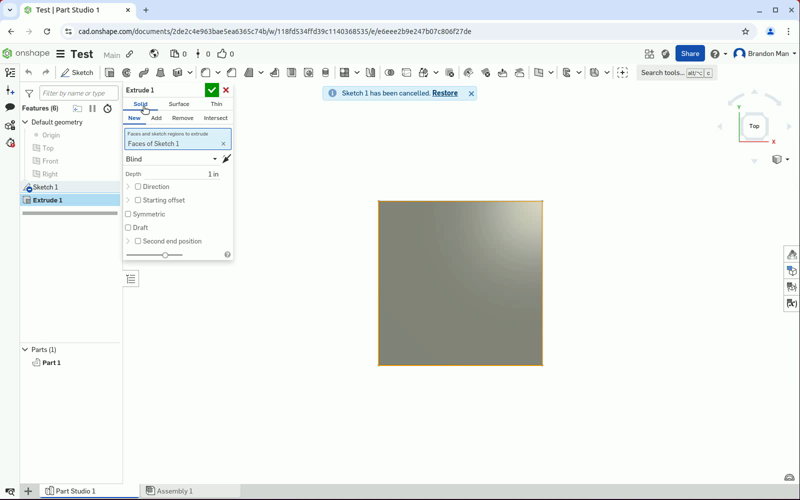
click(143, 106)
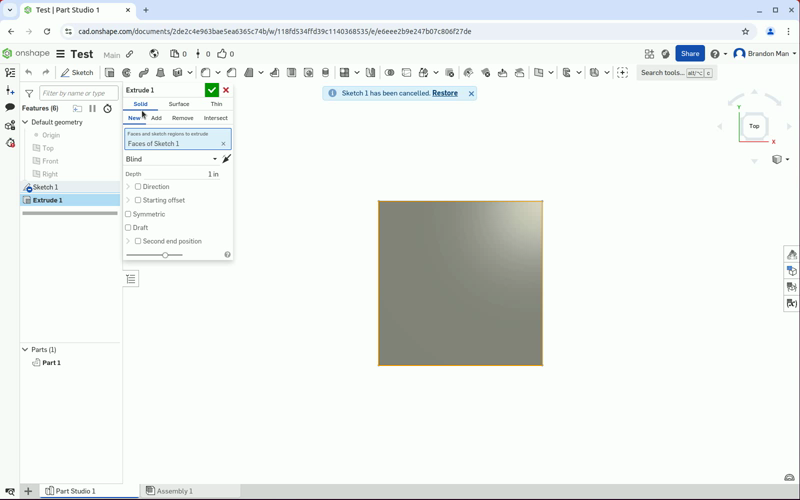
mouse_move(137, 120)
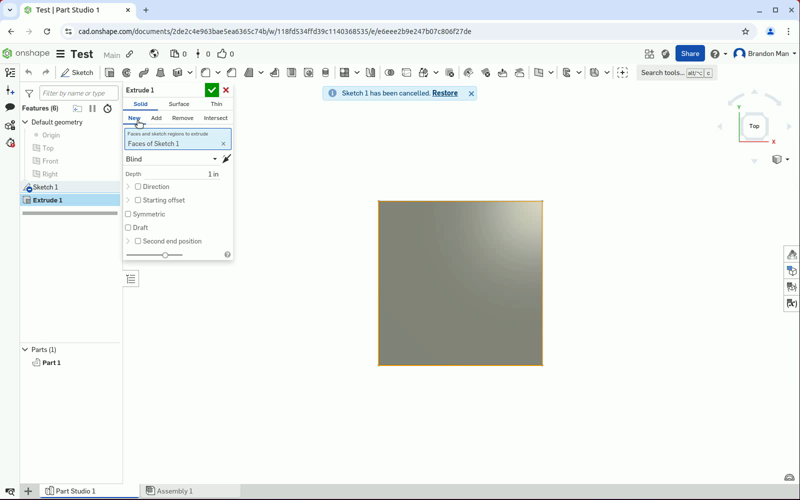
click(137, 120)
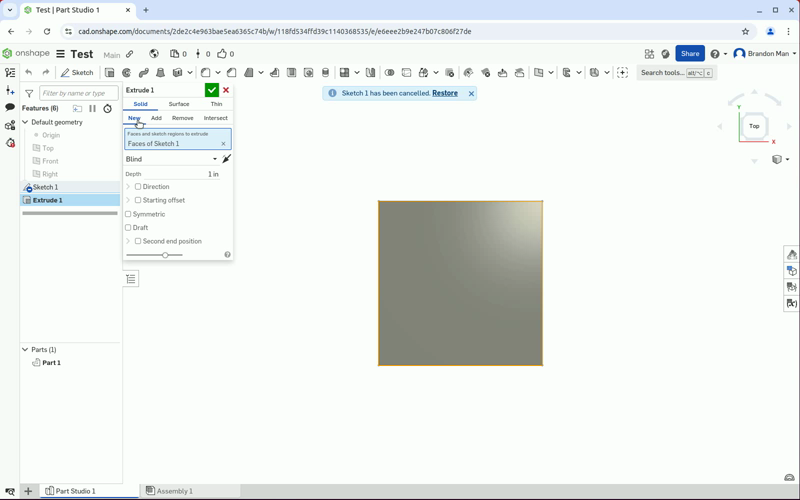
key(tab, 4)
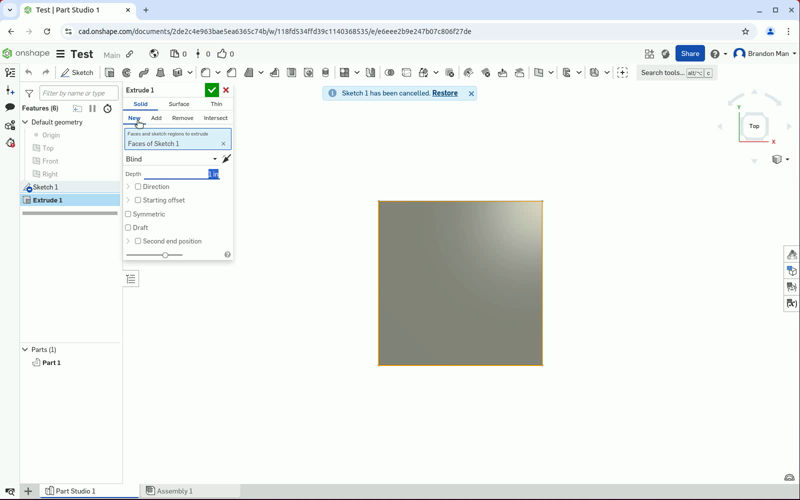
text(23.108)
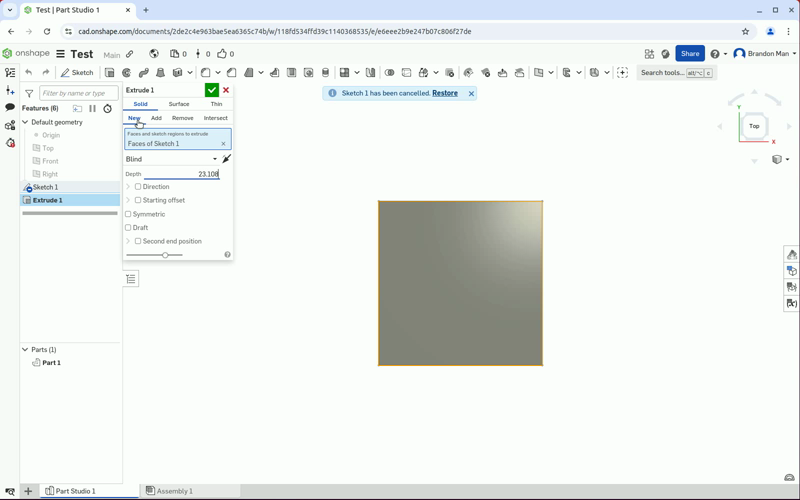
key(enter)
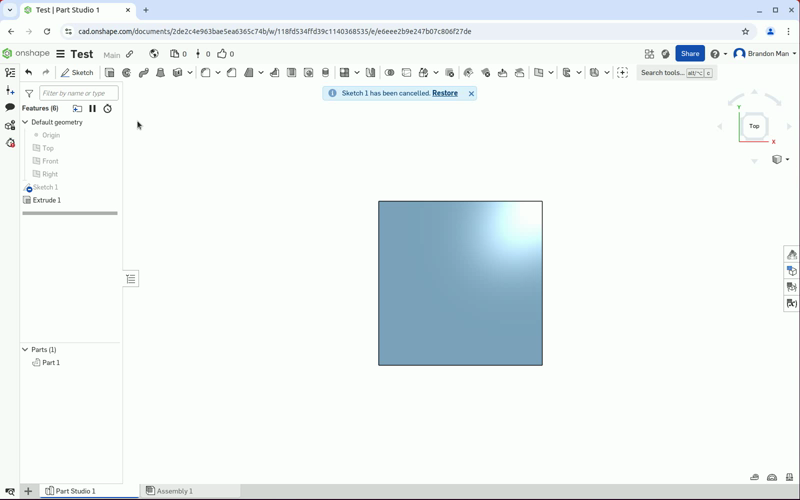
key(shift+h)
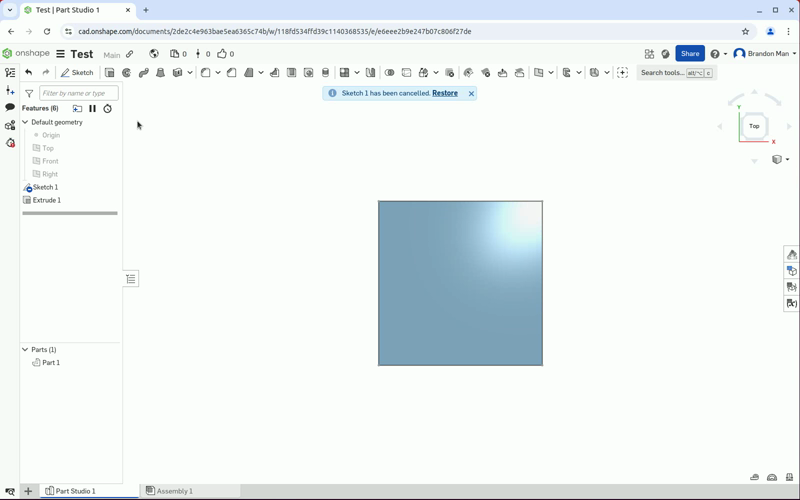
key(shift+h)
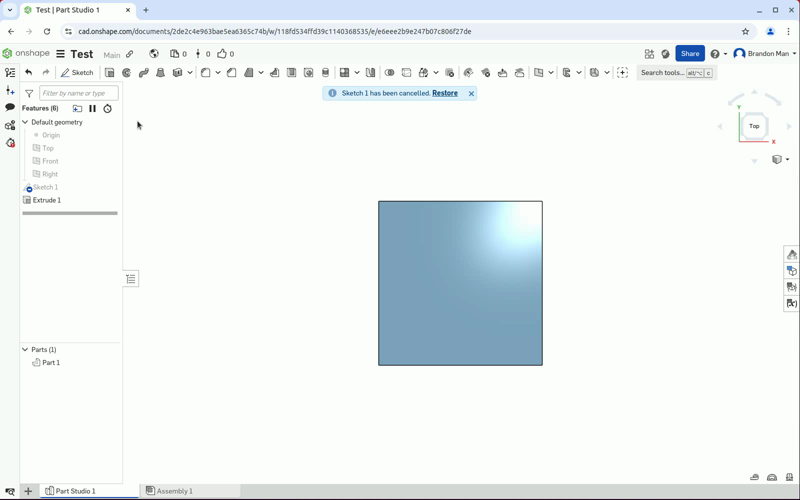
mouse_move(73, 189)
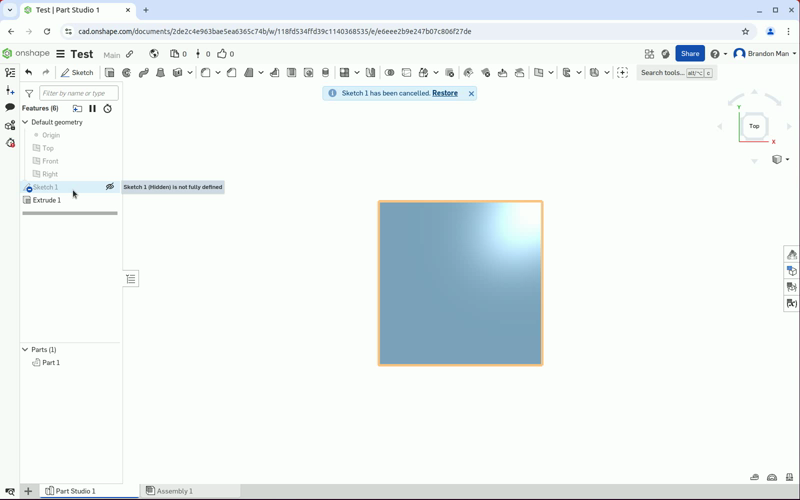
click(73, 189)
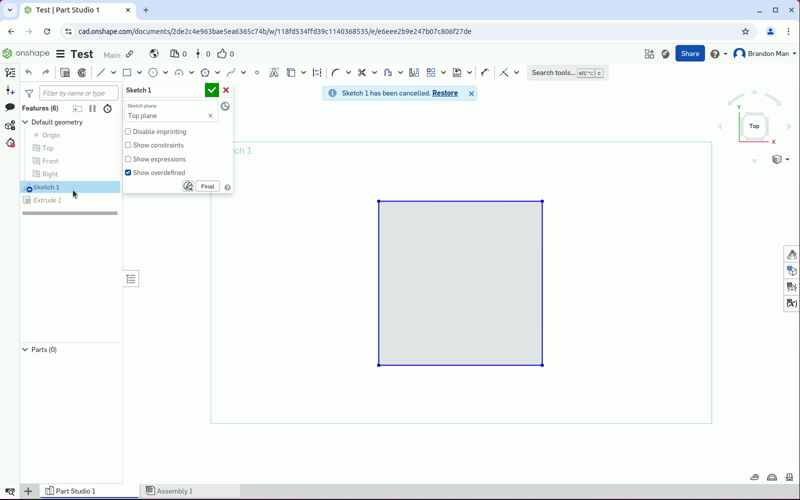
mouse_move(229, 92)
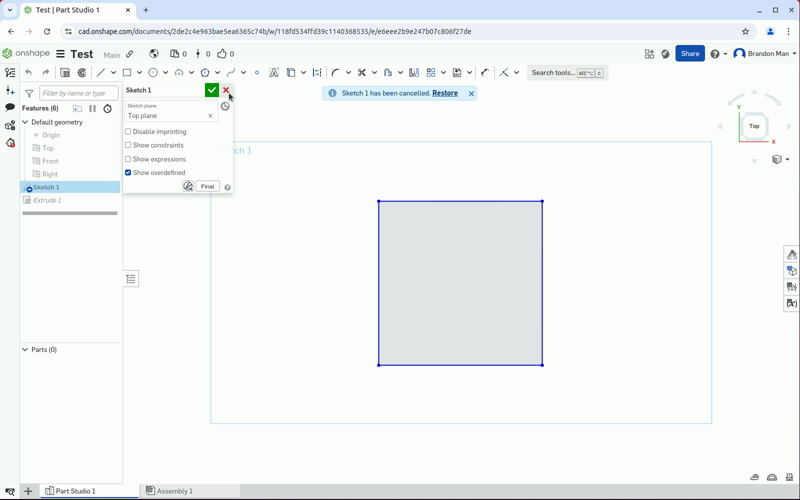
click(229, 92)
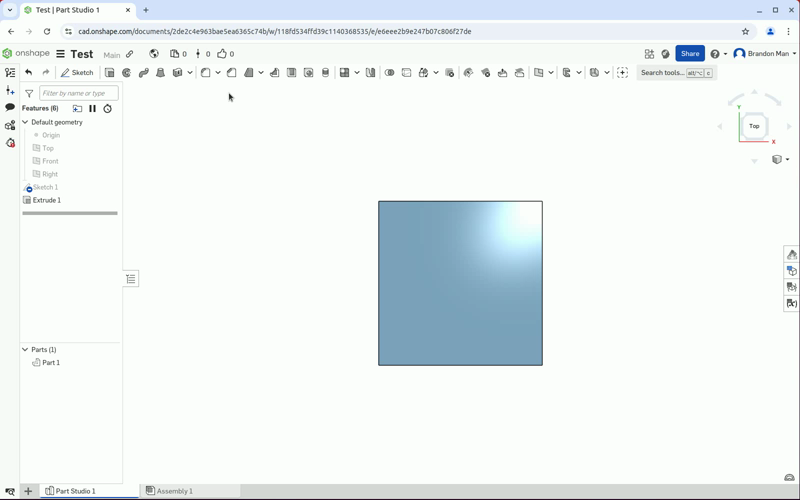
mouse_move(541, 75)
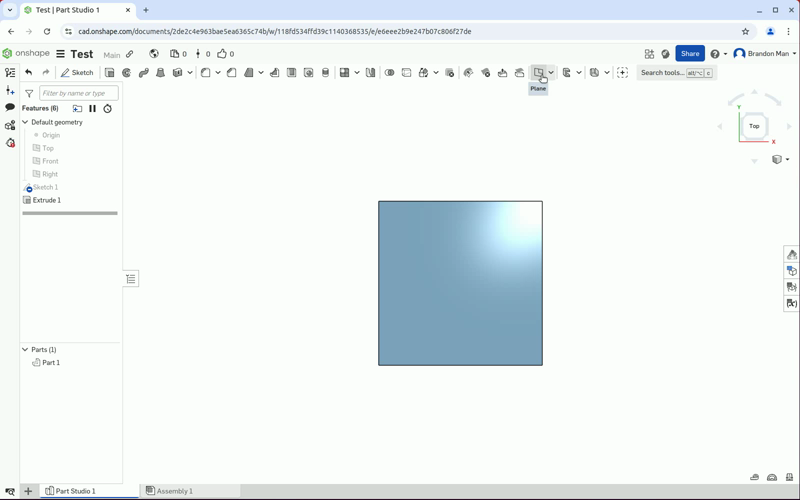
click(541, 75)
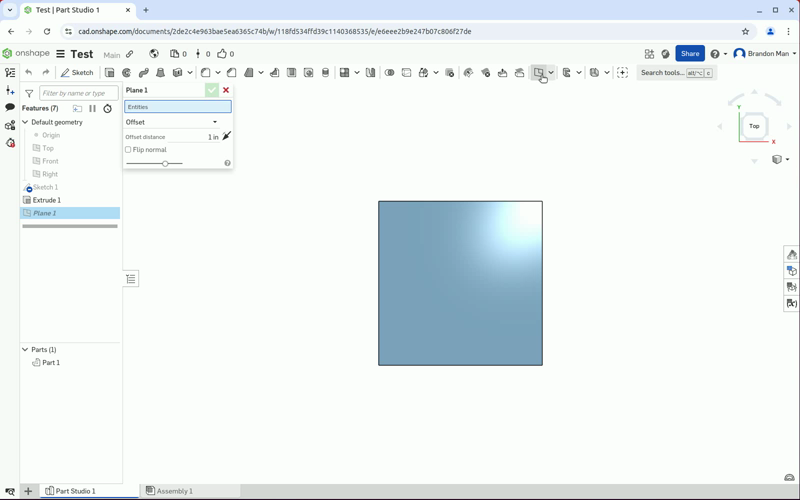
mouse_move(73, 150)
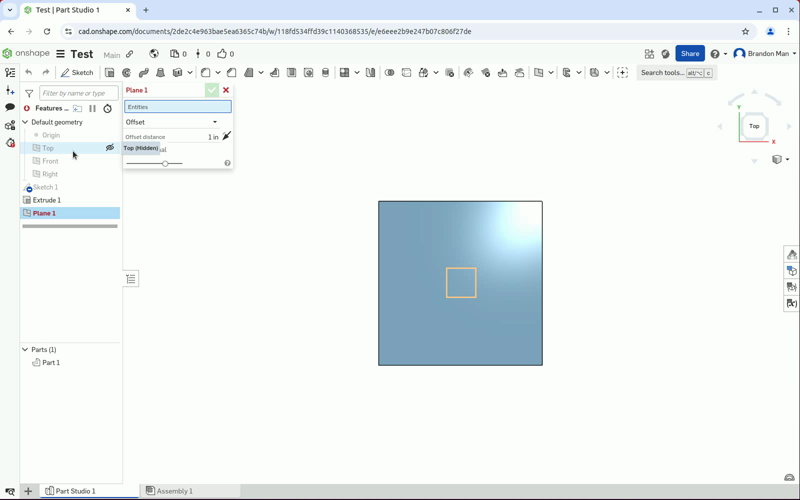
click(73, 150)
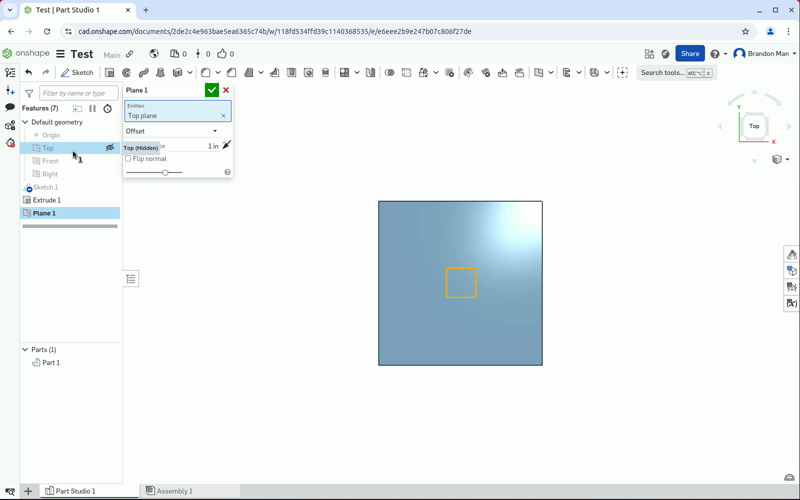
key(tab, 2)
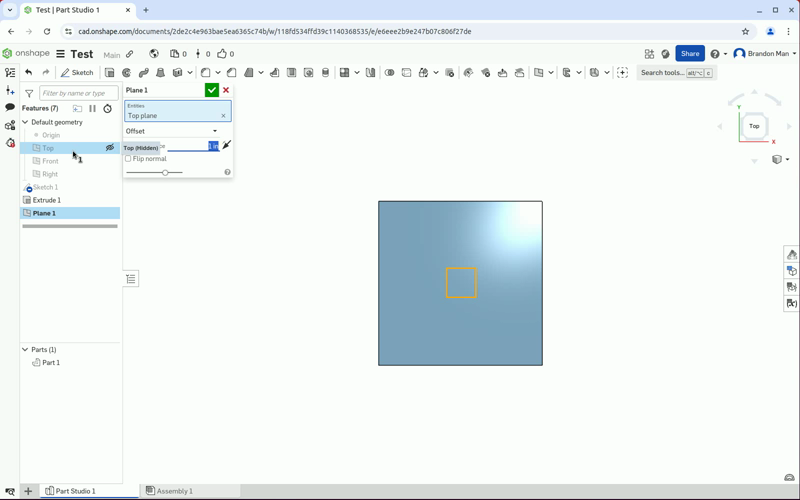
text(23.108)
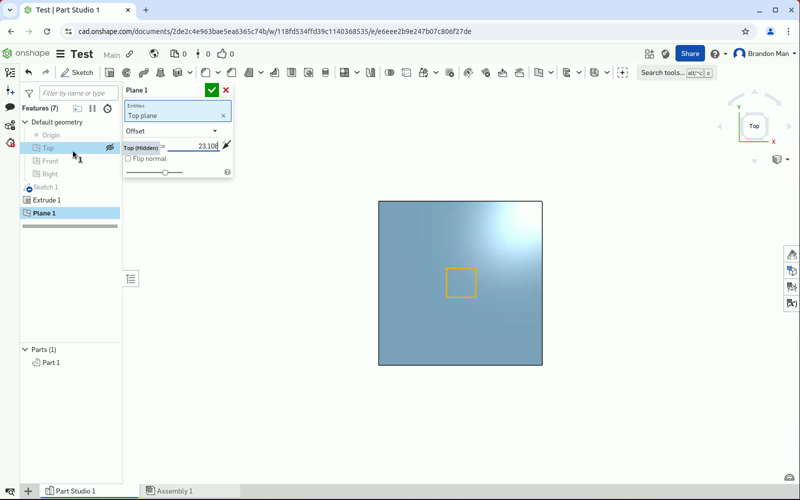
key(enter, 2)
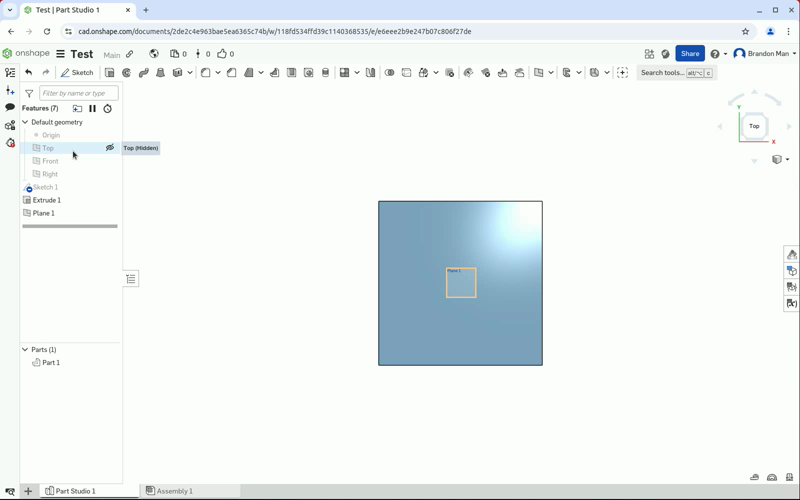
key(shift+s)
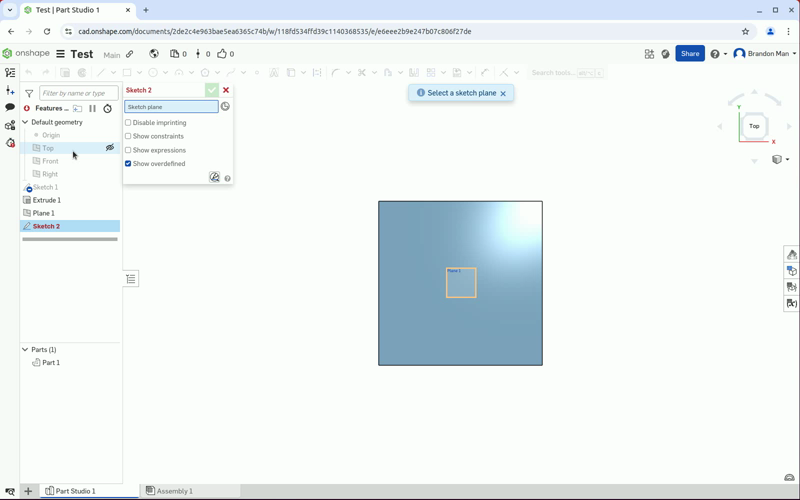
mouse_move(73, 215)
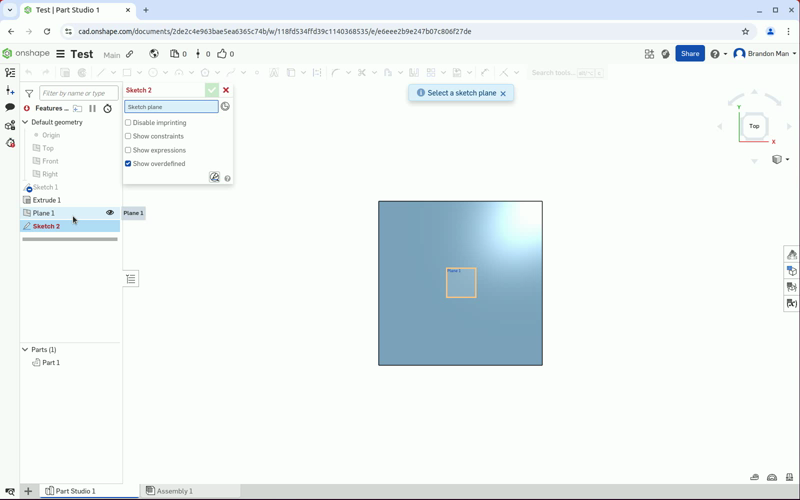
click(73, 215)
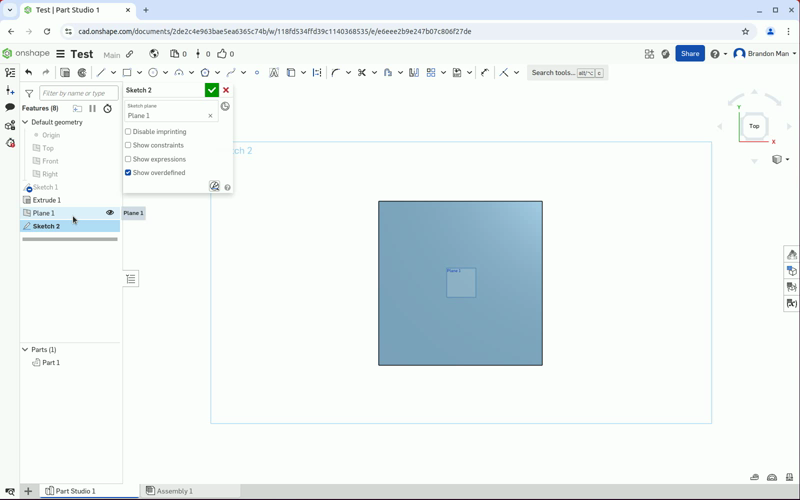
mouse_move(73, 352)
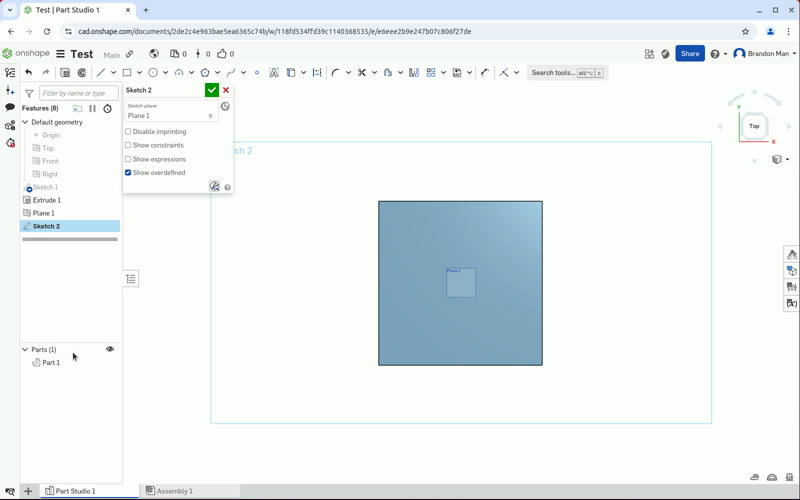
key(y)
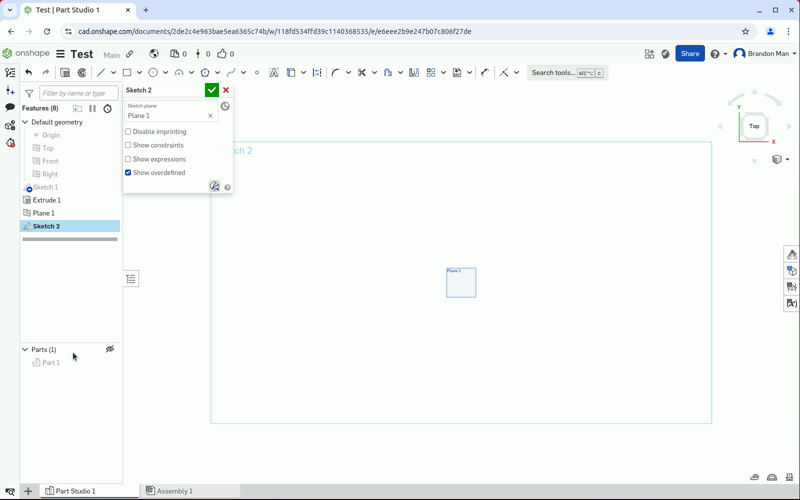
key(c)
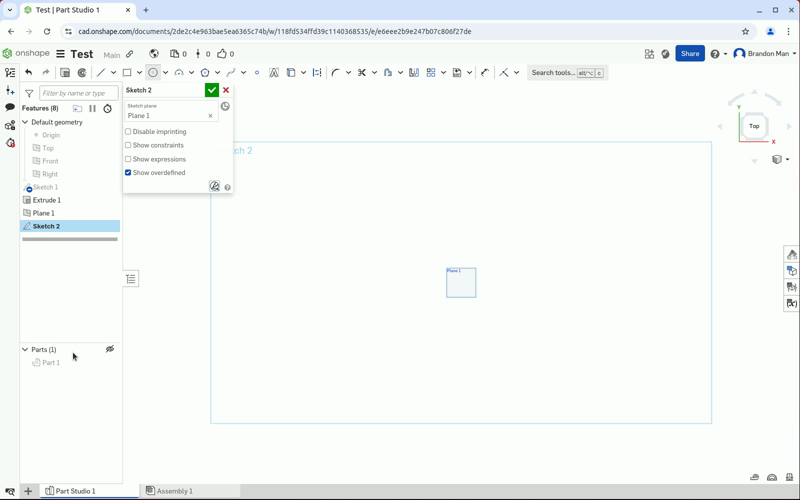
key_down(shift)
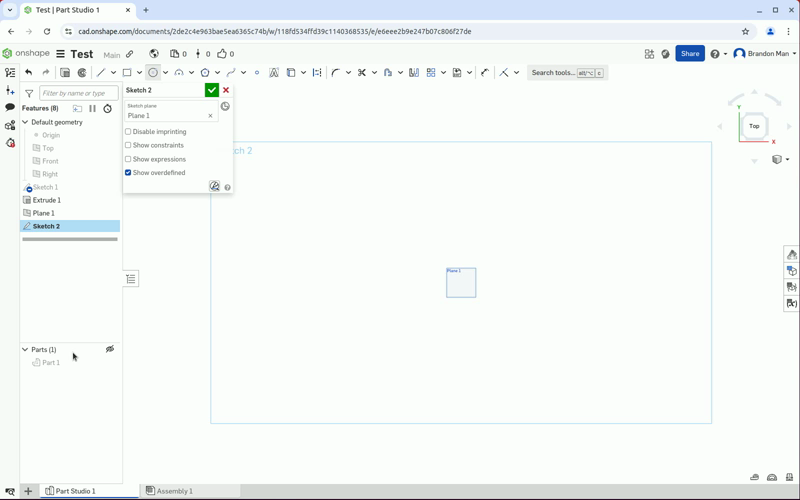
mouse_move(461, 282)
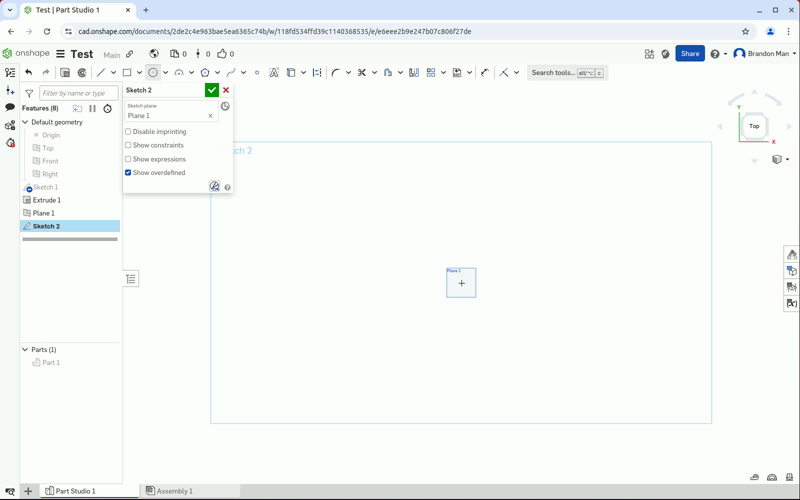
click(461, 282)
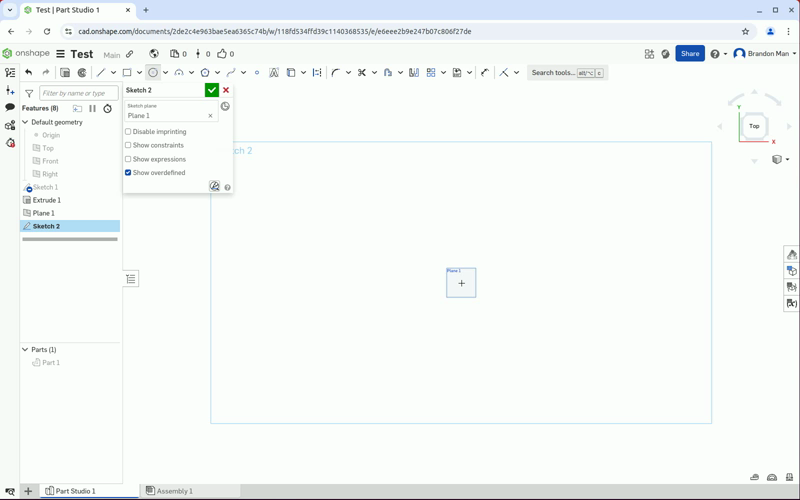
key_up(shift)
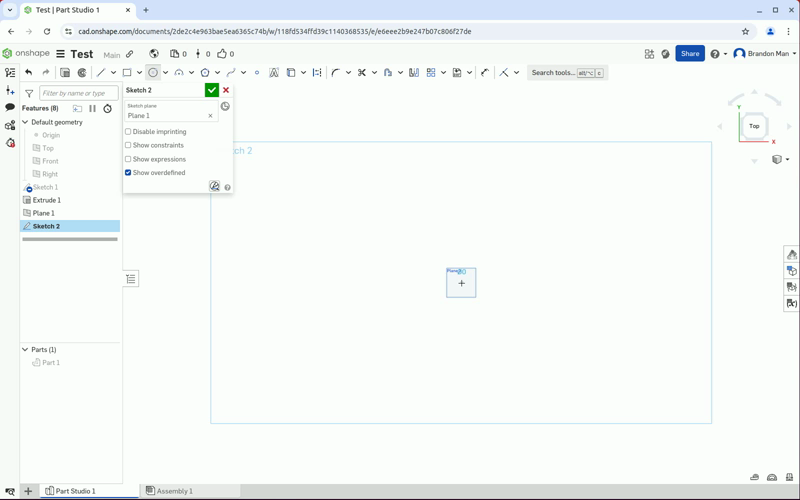
mouse_move(540, 282)
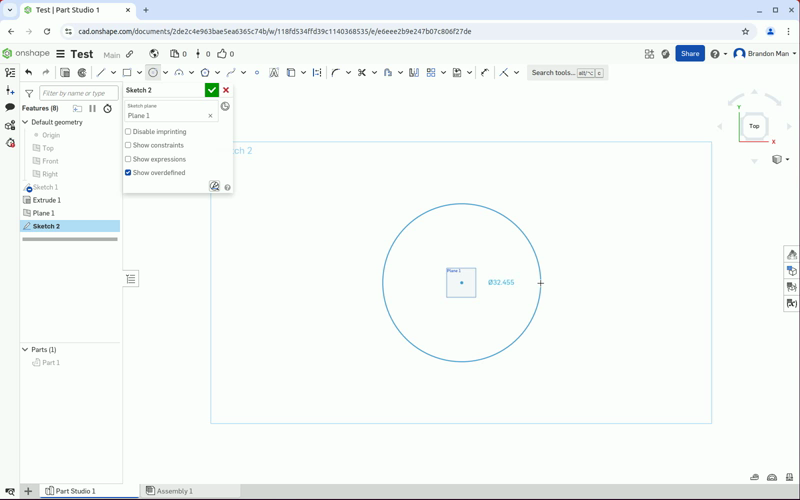
click(540, 282)
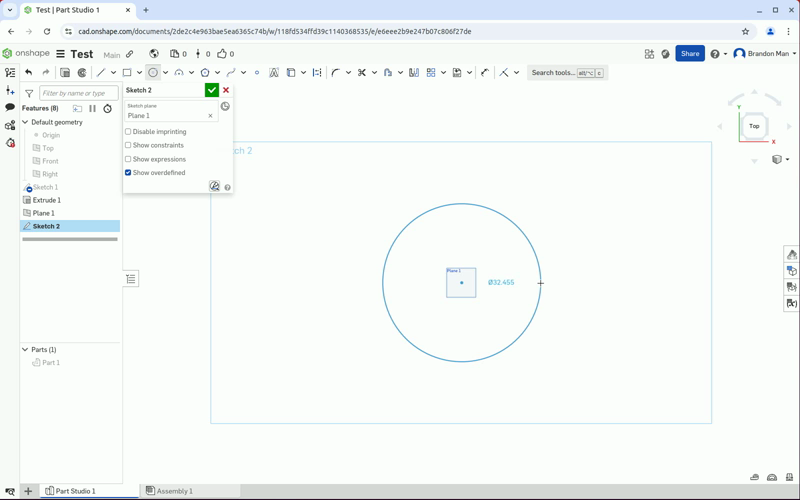
key(esc)
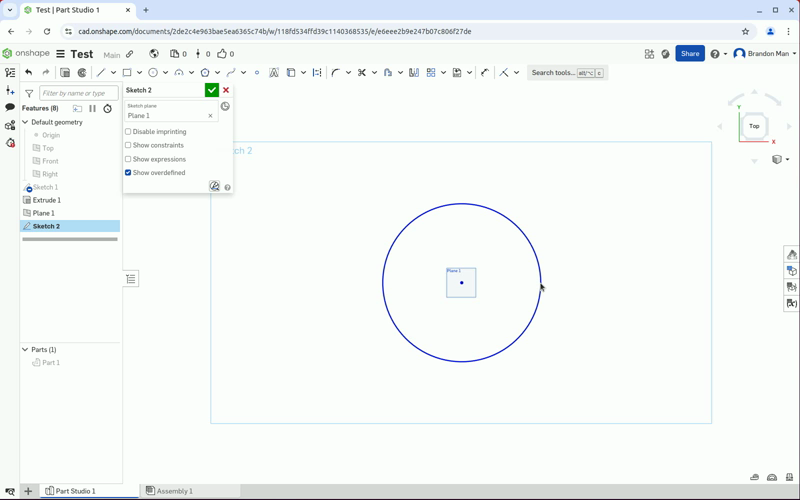
mouse_move(464, 337)
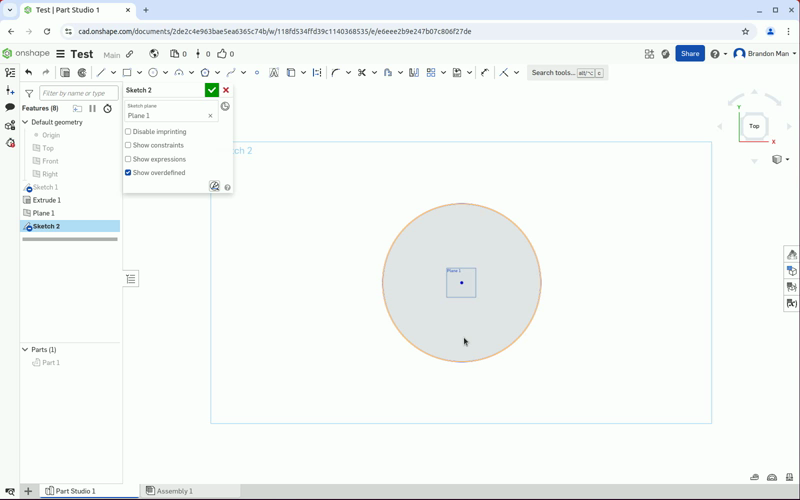
click(464, 337)
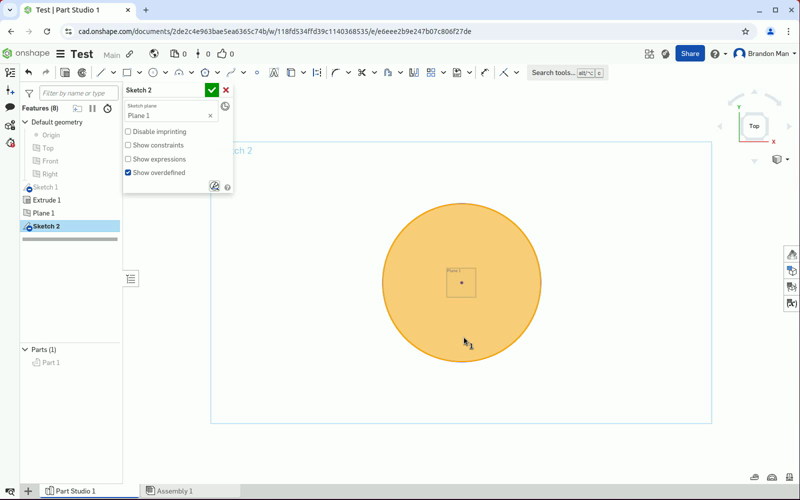
mouse_move(73, 352)
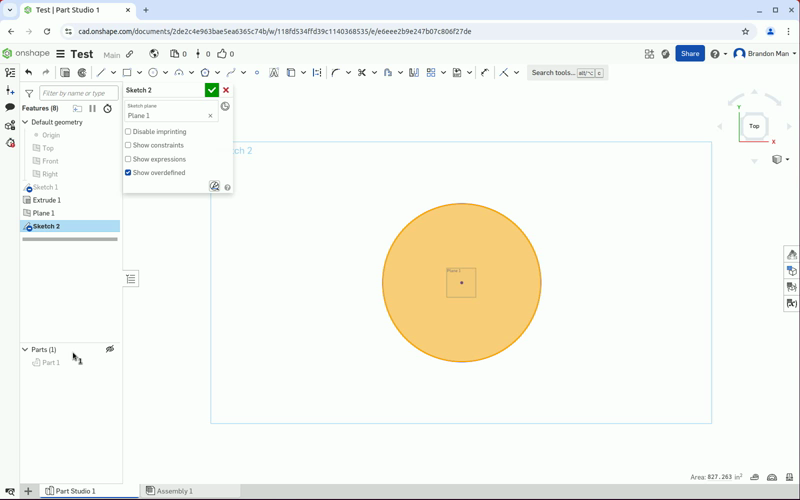
key(shift+y)
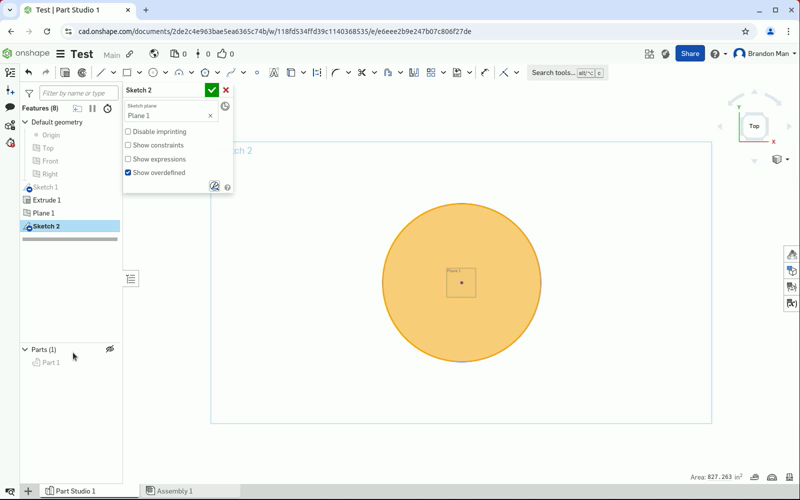
key(shift+e)
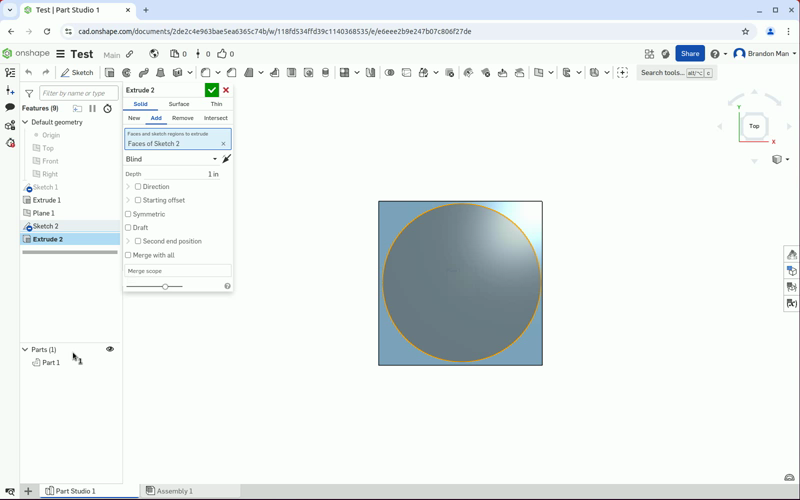
mouse_move(143, 106)
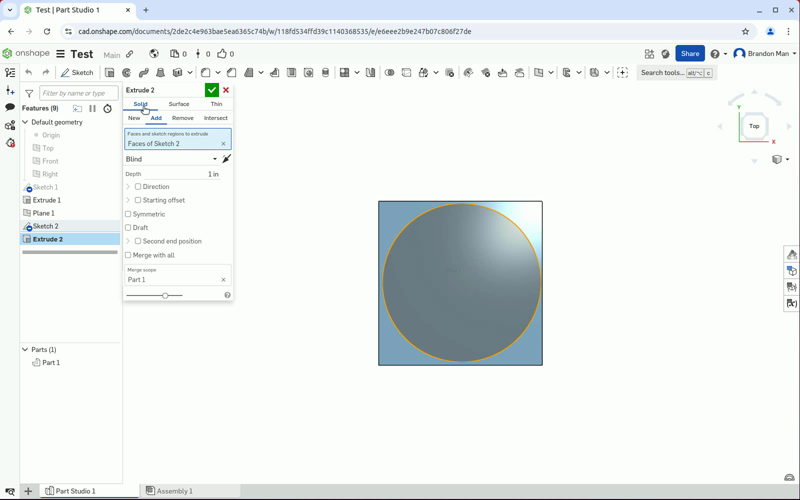
click(143, 106)
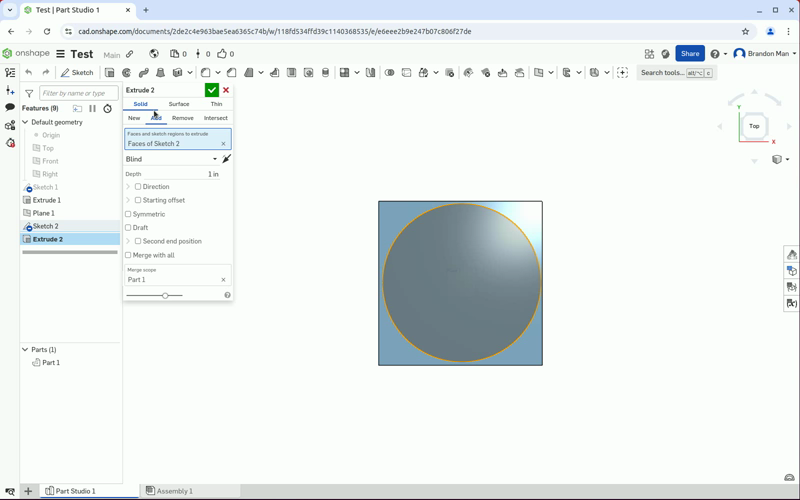
mouse_move(186, 120)
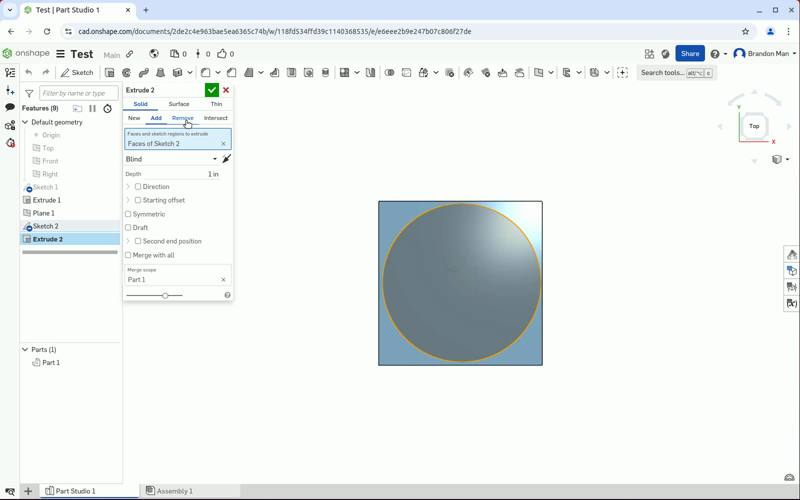
click(186, 120)
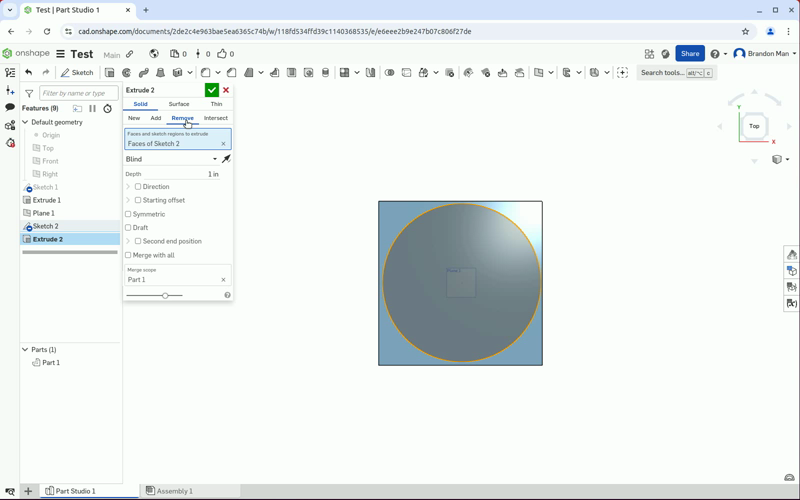
key(tab, 4)
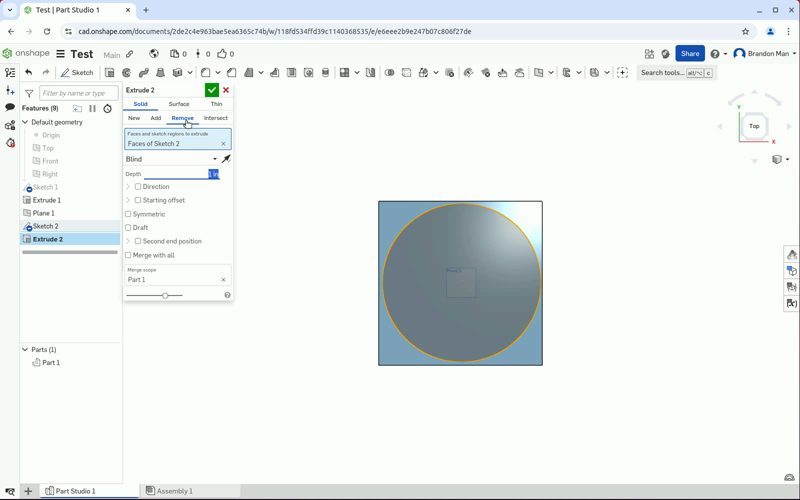
text(0.481)
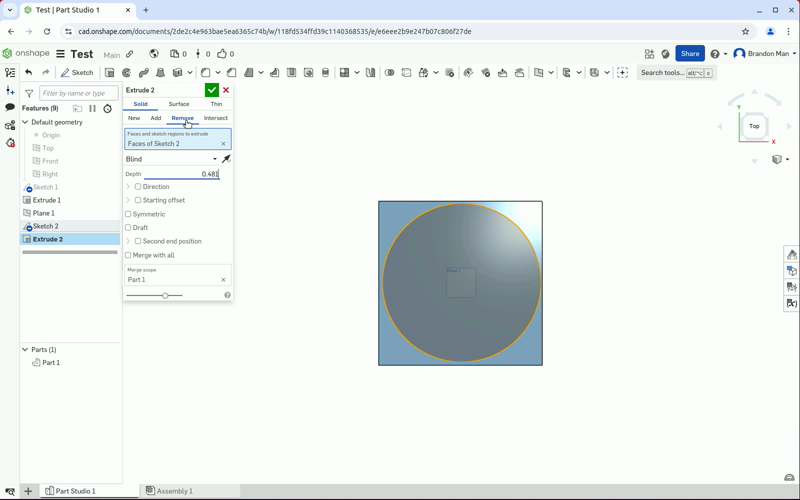
key(tab, 6)
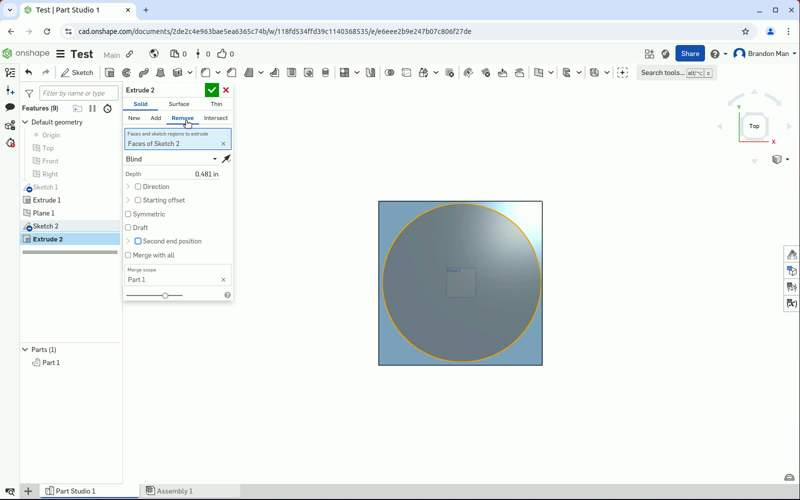
key(space)
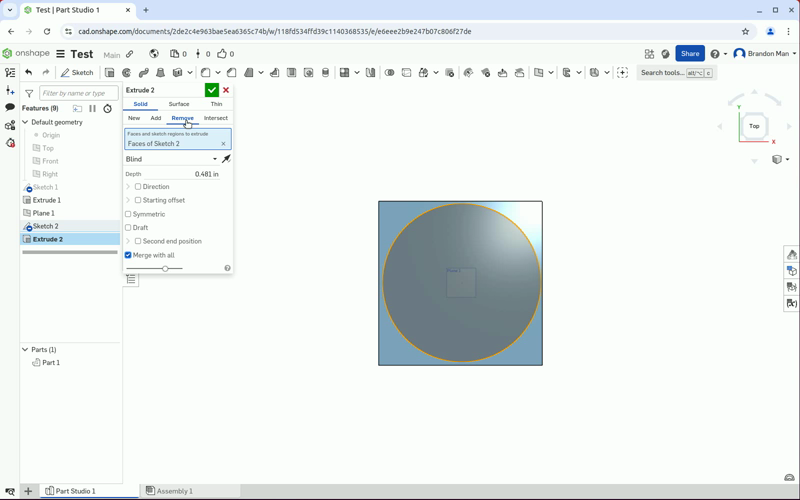
key(enter)
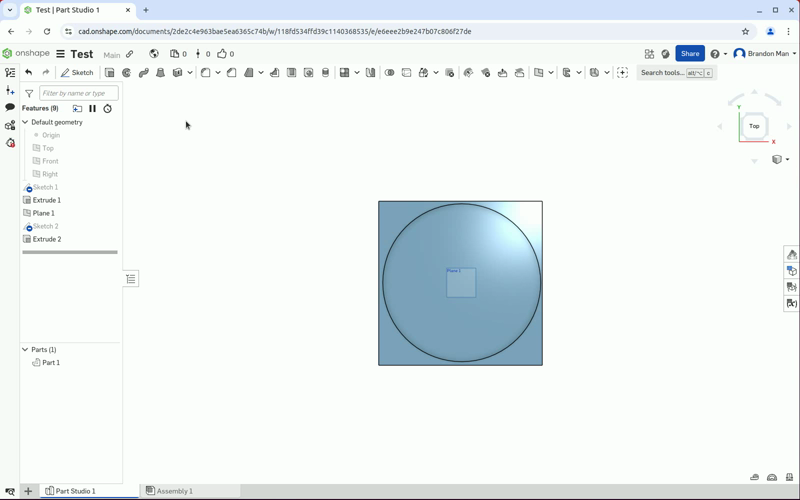
key(shift+h)
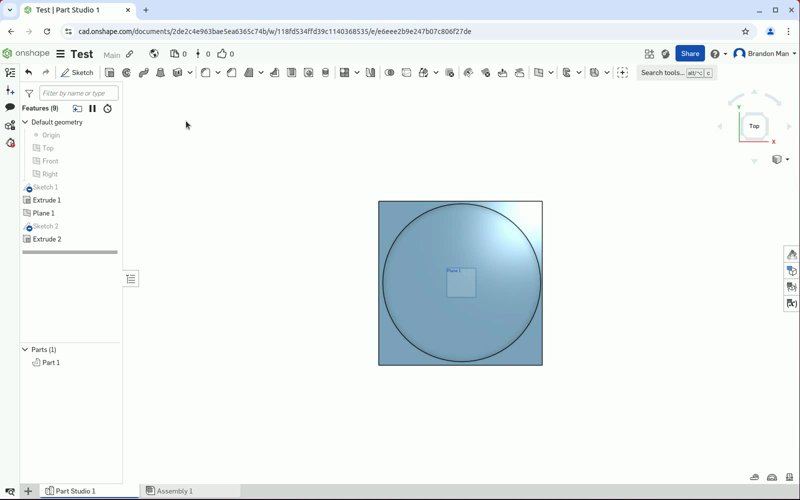
key(shift+h)
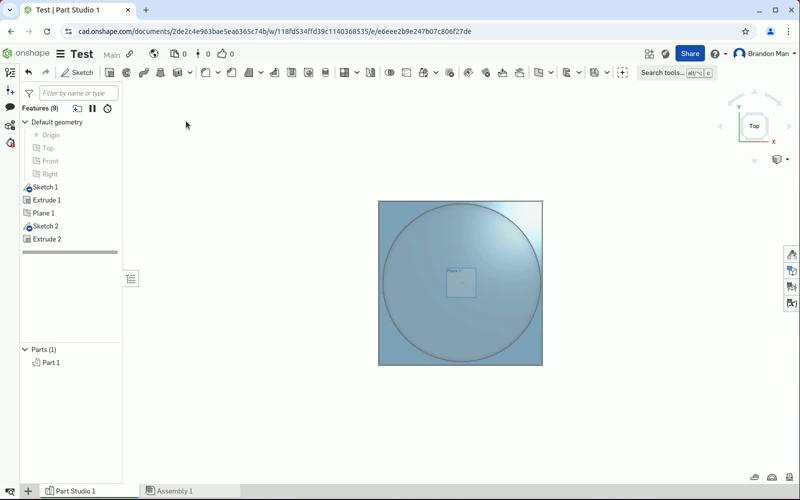
key(shift+7)
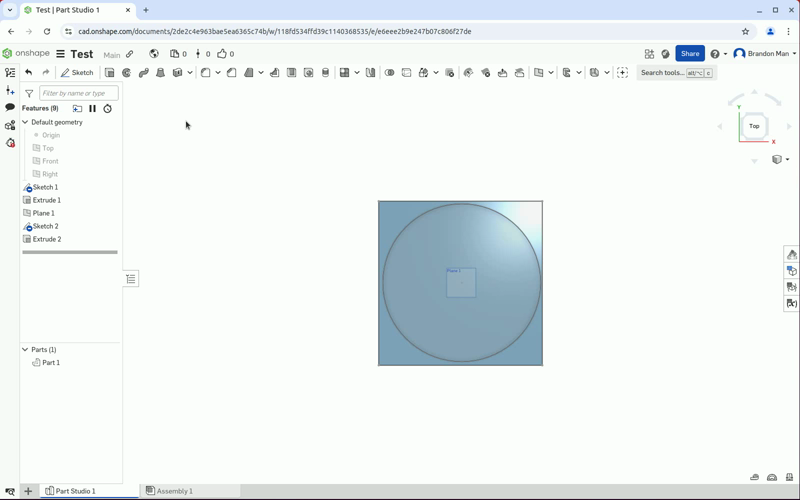
key(up, 3)
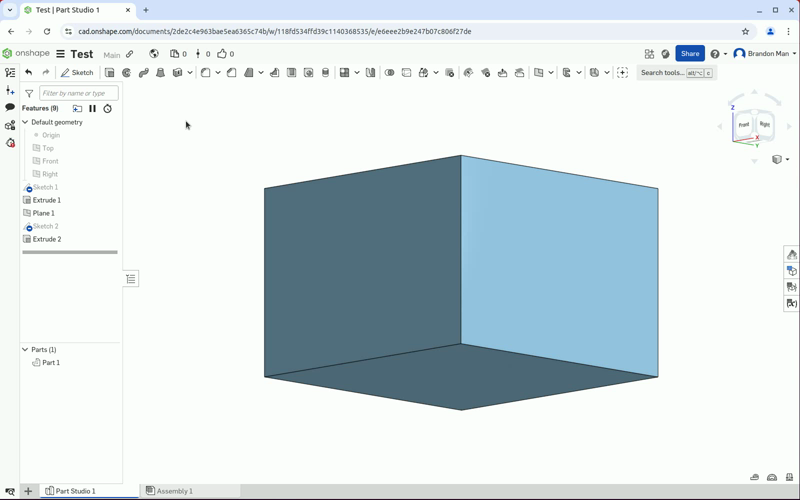
key(left, 3)
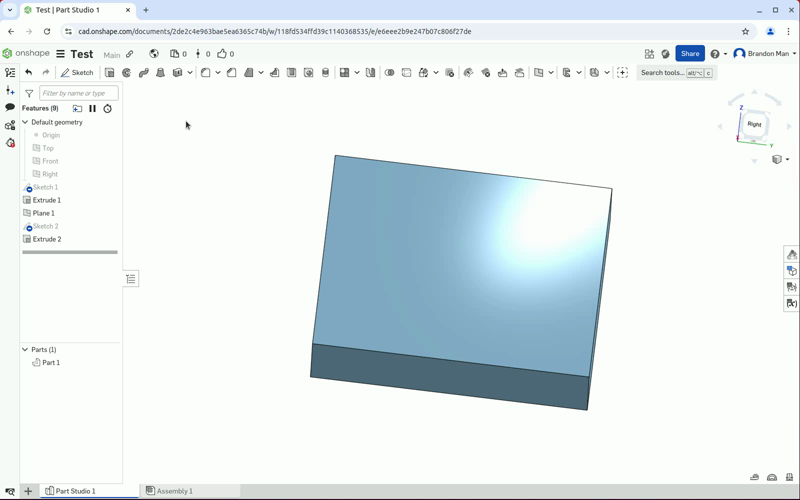
key(right, 3)
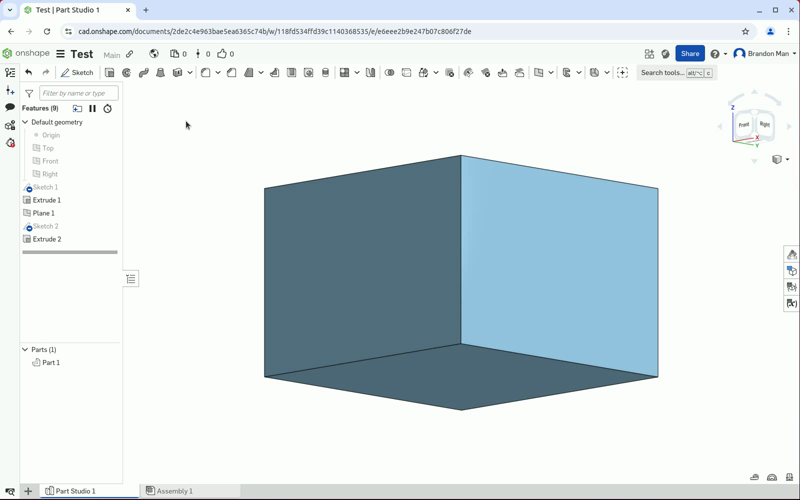
key(down, 3)
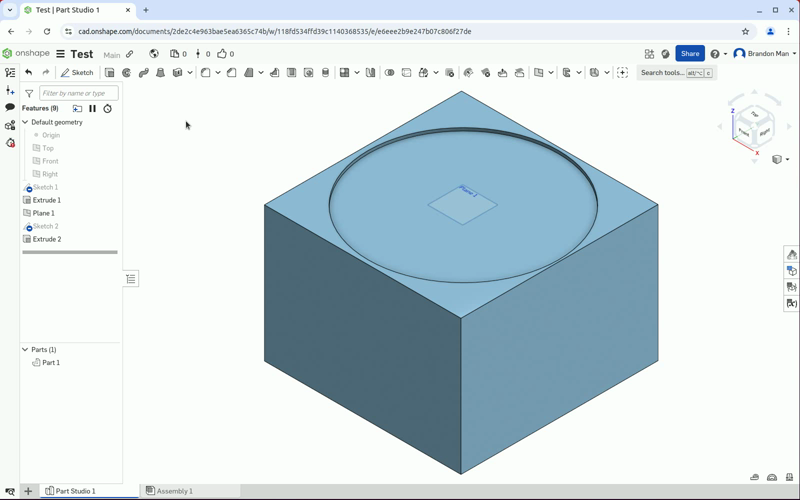
mouse_move(73, 189)
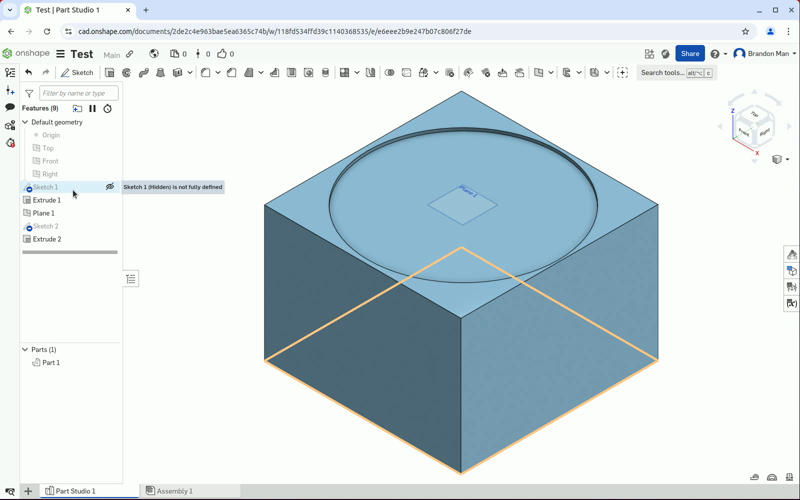
click(73, 189)